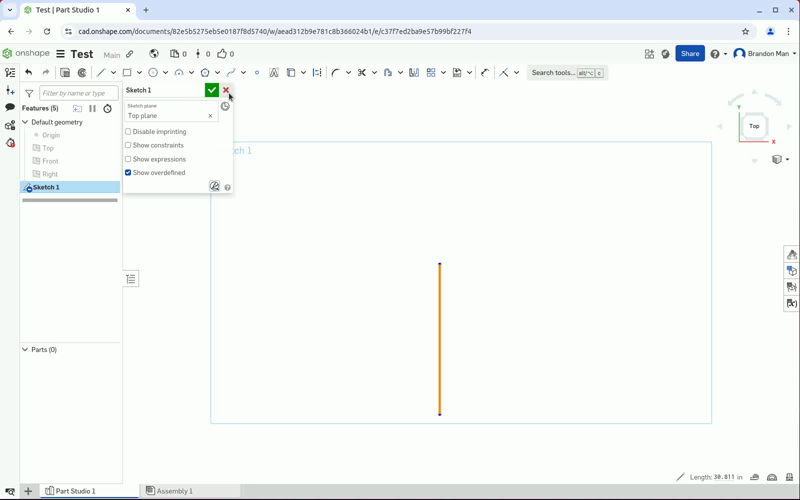
key(shift+h)
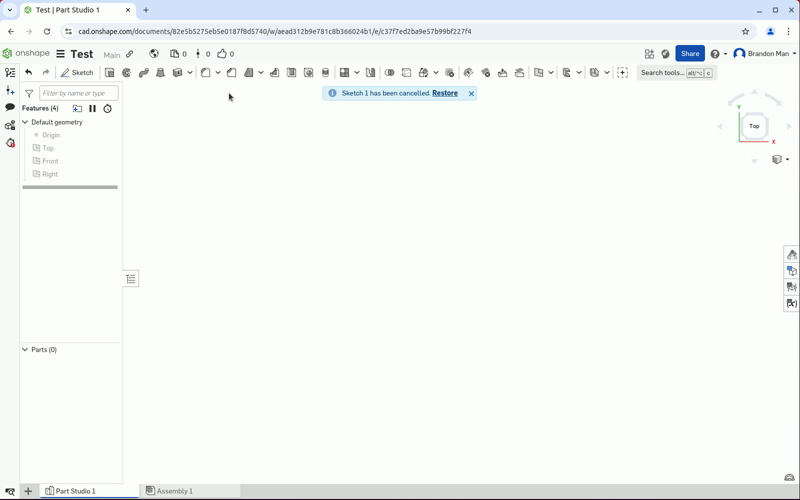
mouse_move(73, 352)
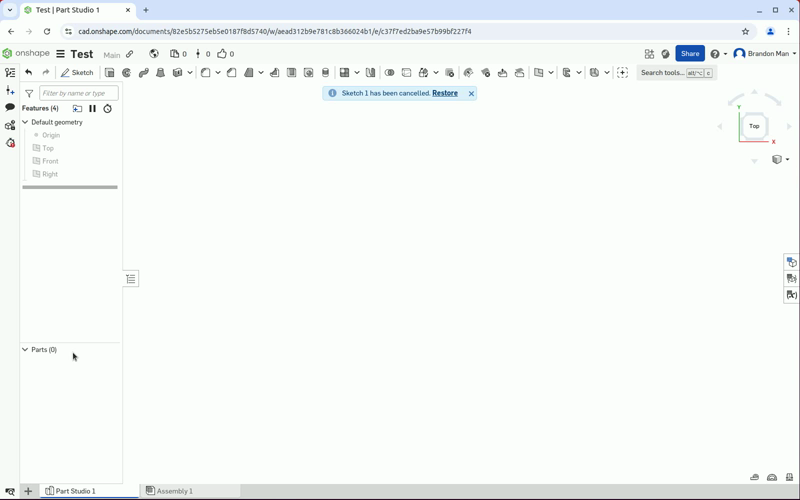
key(y)
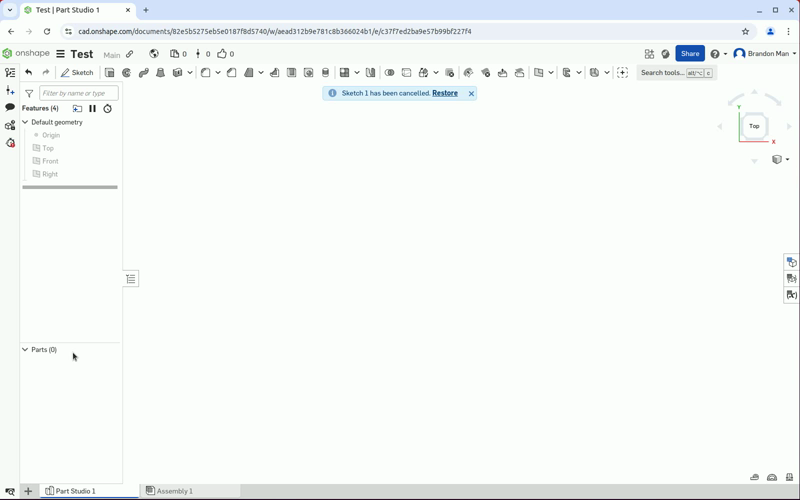
key(shift+p)
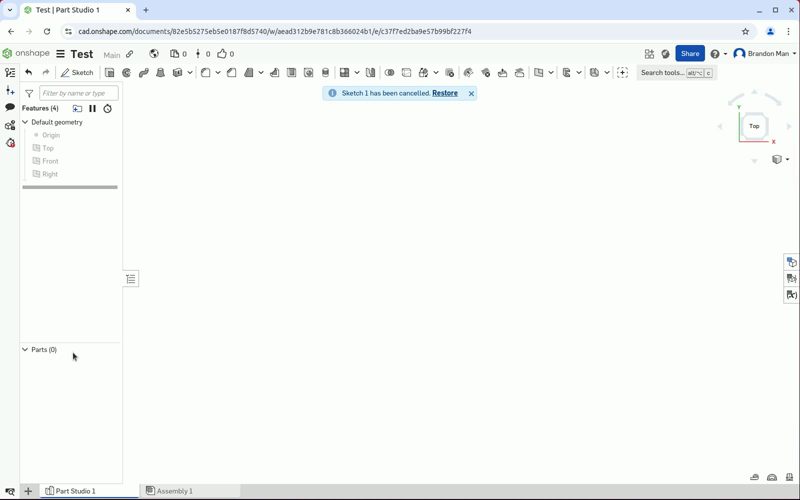
key(space)
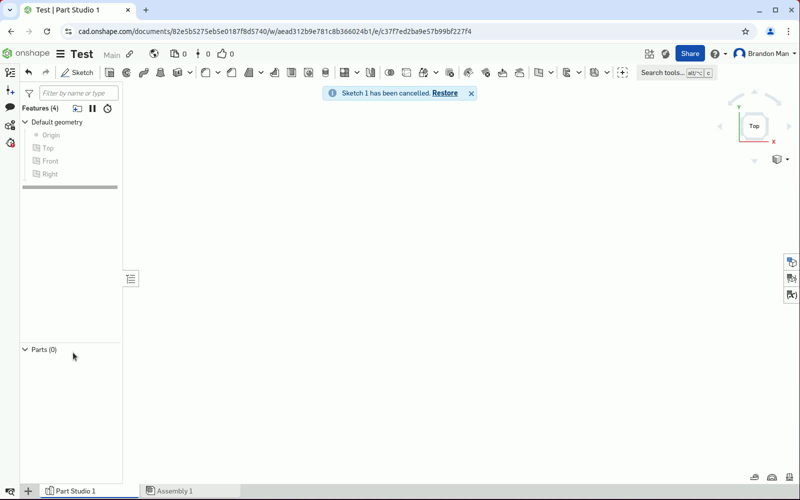
key_down(shift)
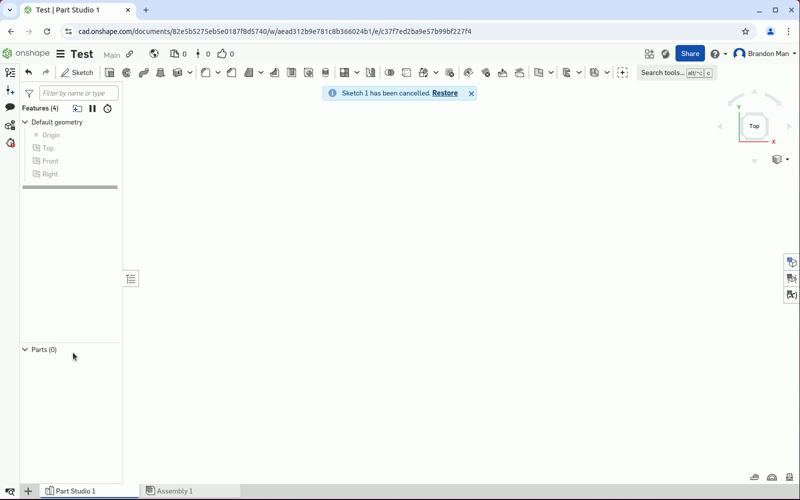
key(up)
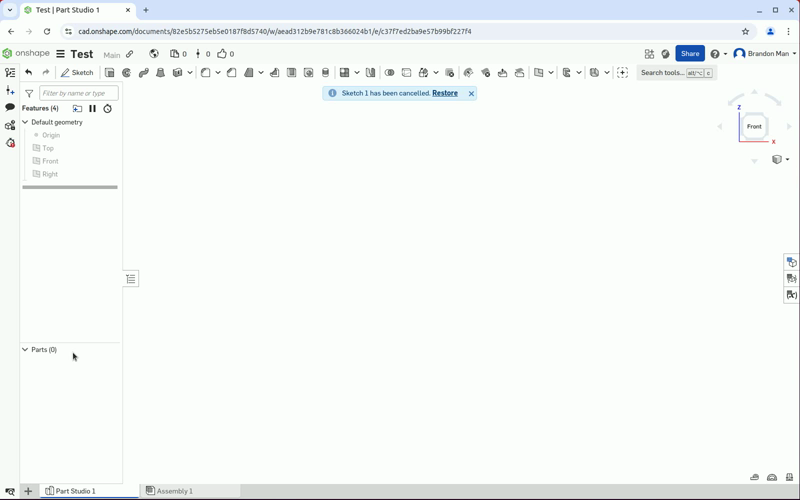
key_up(shift)
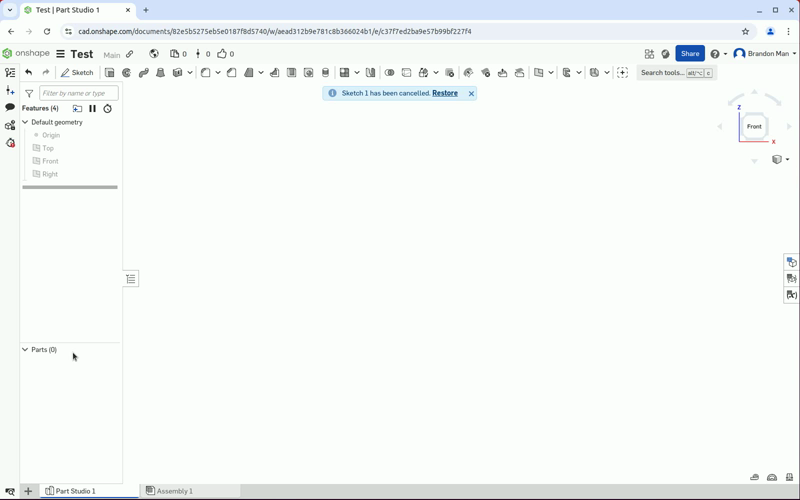
mouse_move(73, 352)
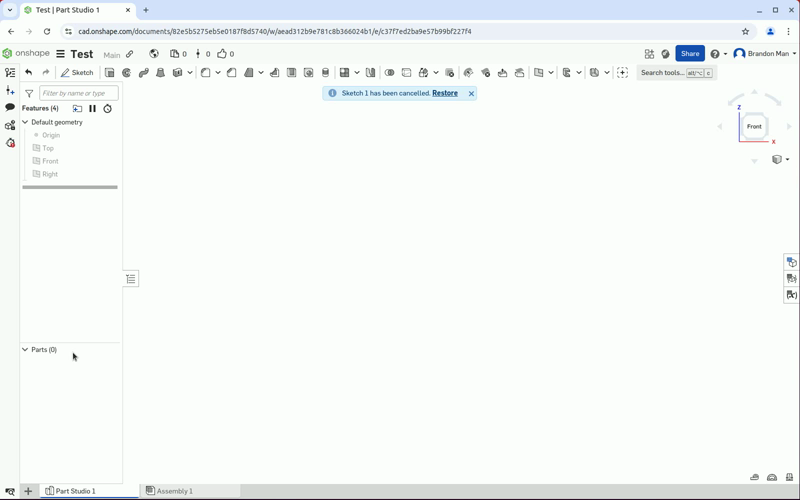
key(shift+y)
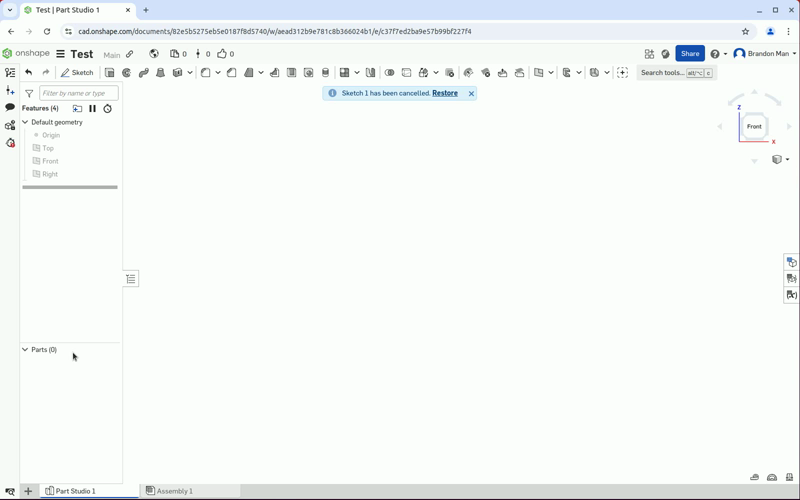
key(shift+s)
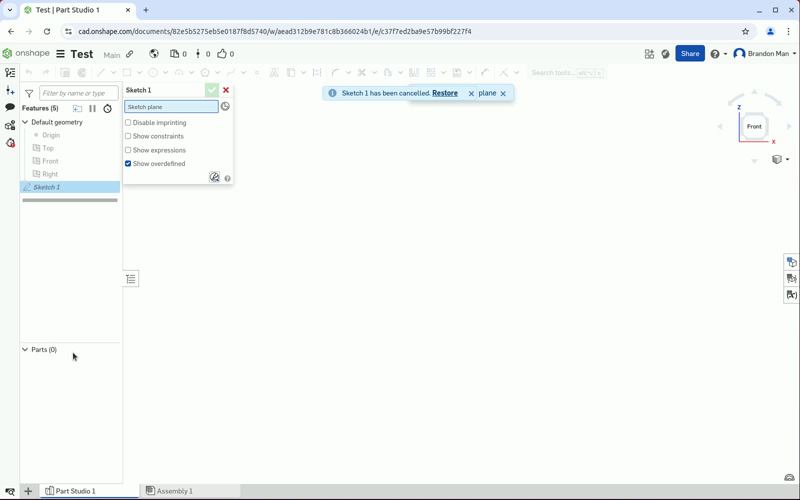
mouse_move(73, 163)
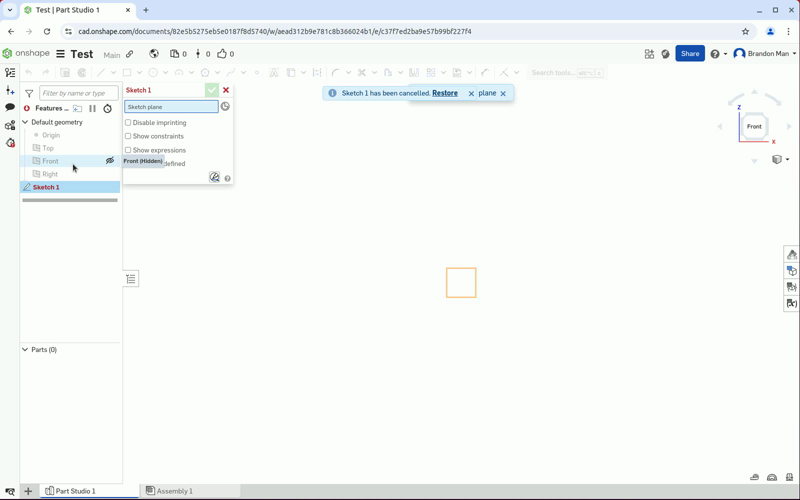
click(73, 163)
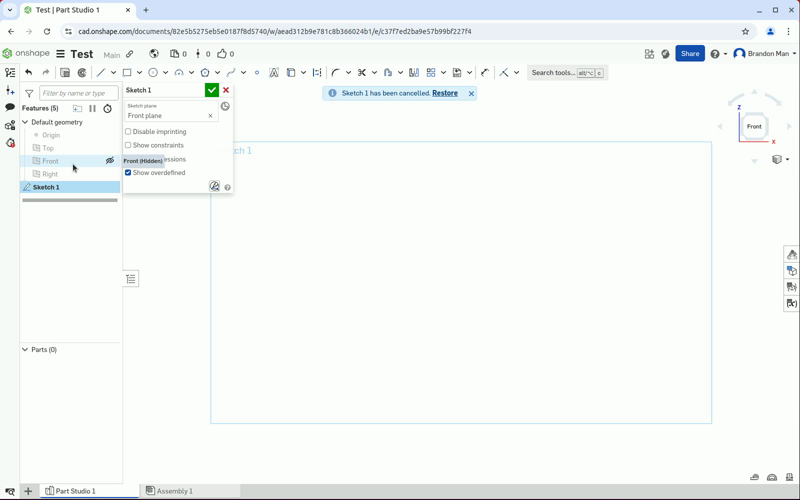
mouse_move(73, 352)
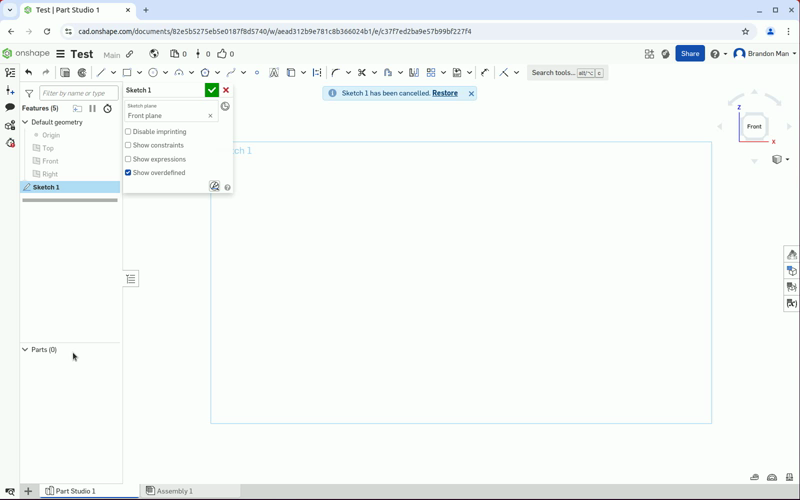
key(y)
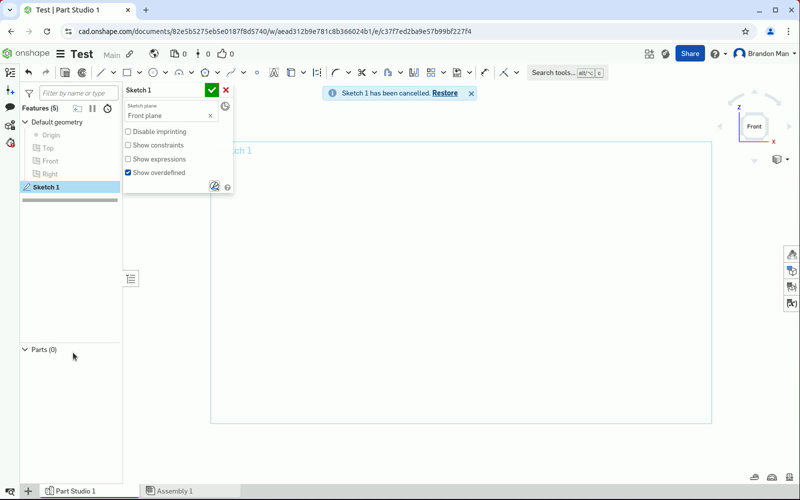
key(c)
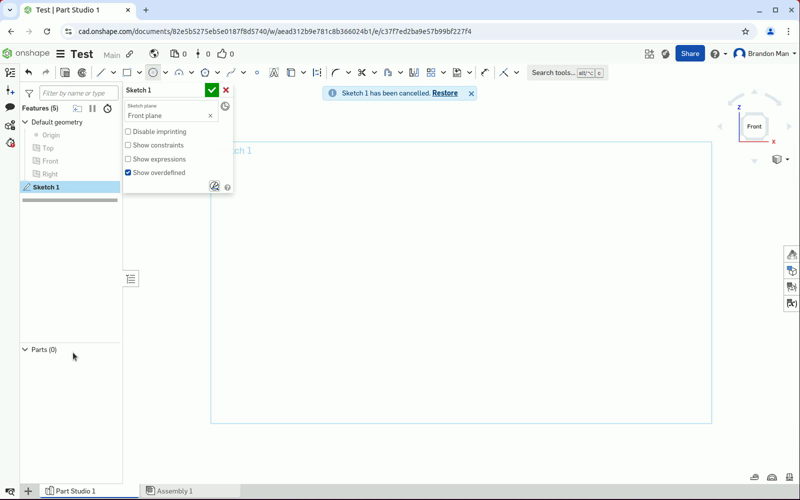
key_down(shift)
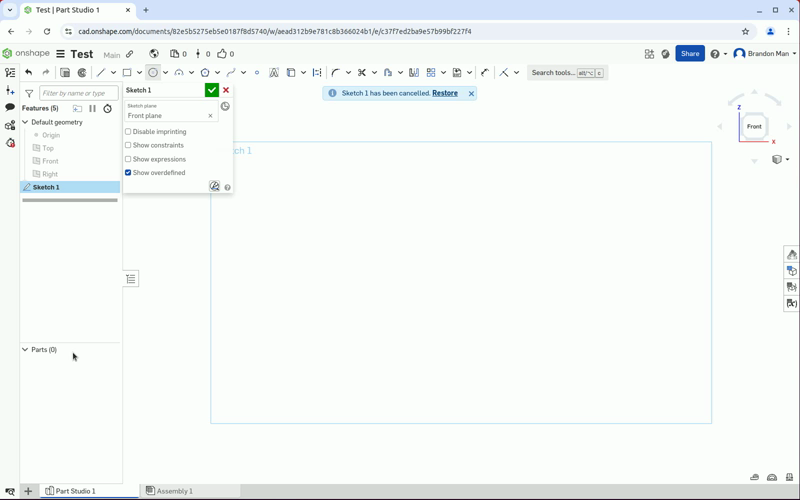
mouse_move(461, 282)
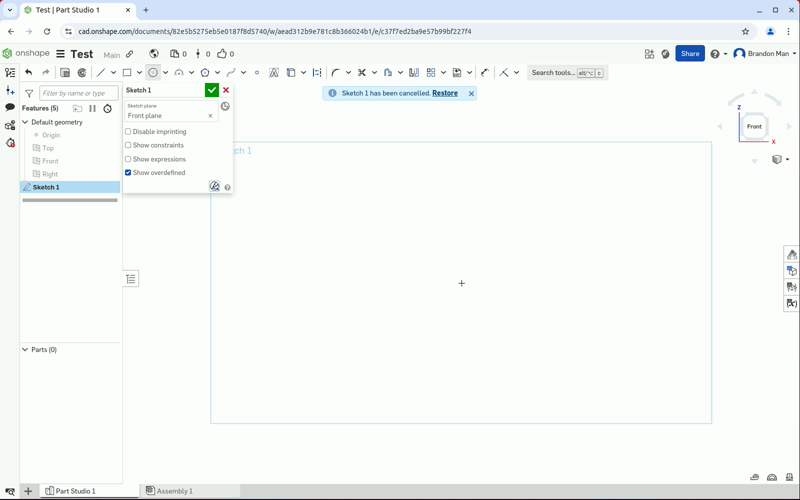
click(461, 282)
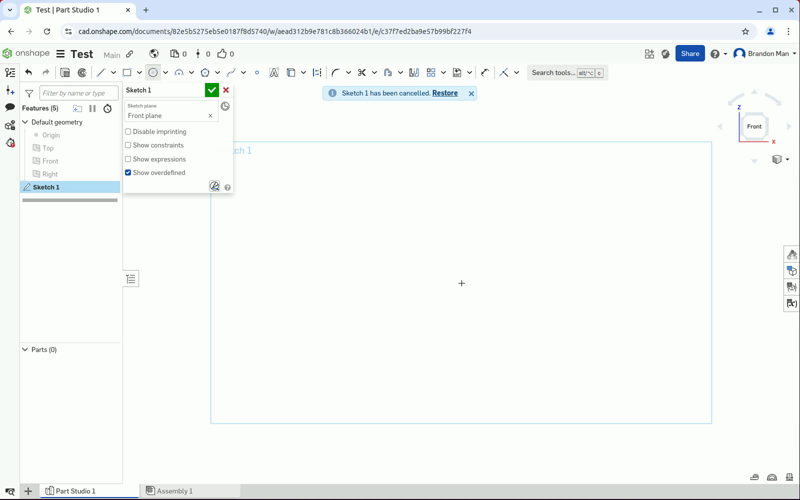
key_up(shift)
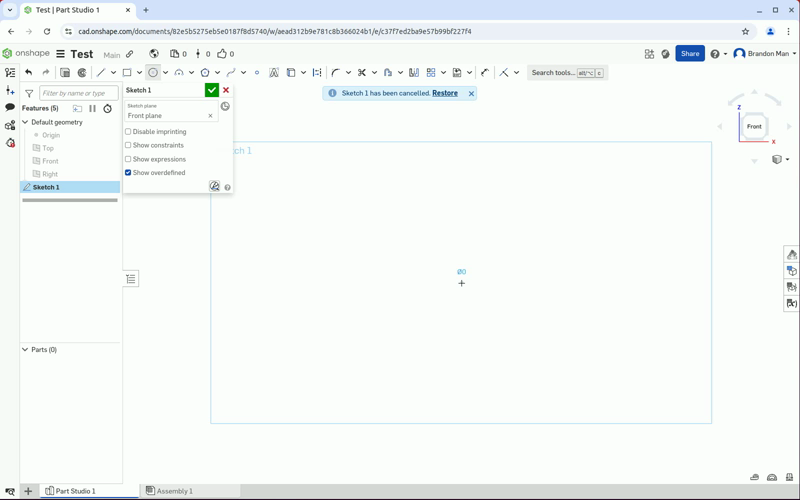
mouse_move(467, 282)
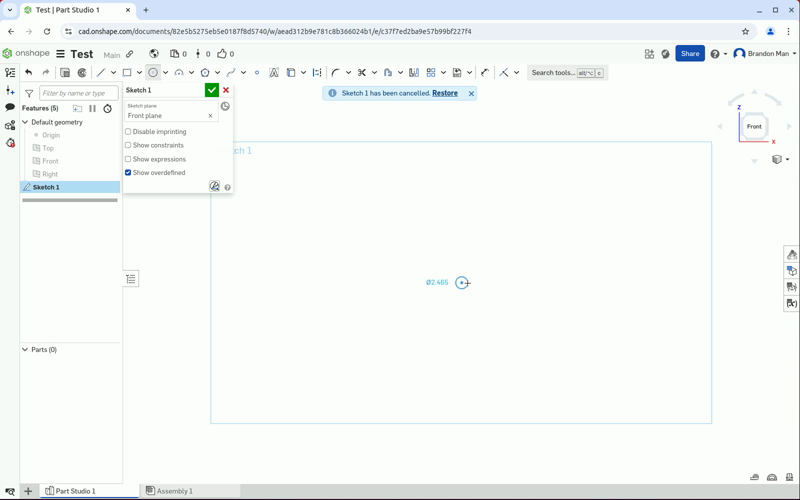
click(467, 282)
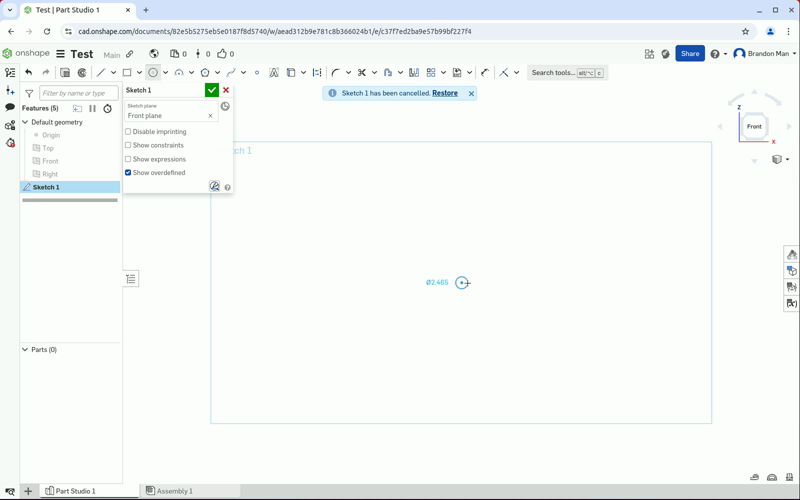
key(esc)
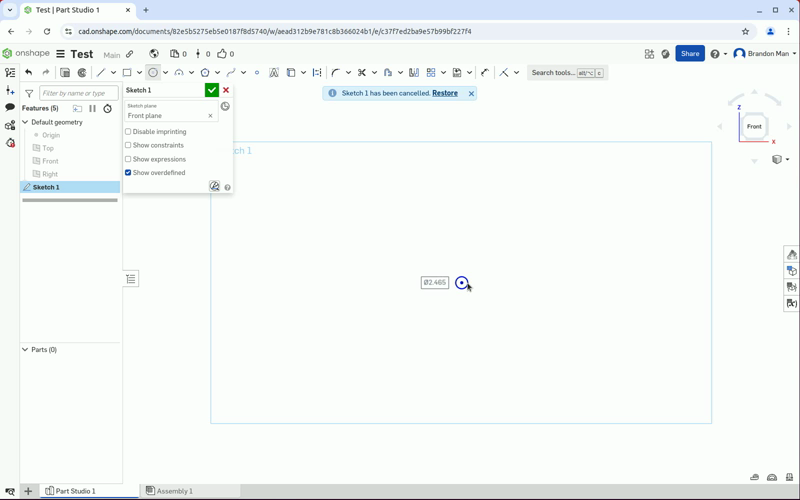
mouse_move(461, 286)
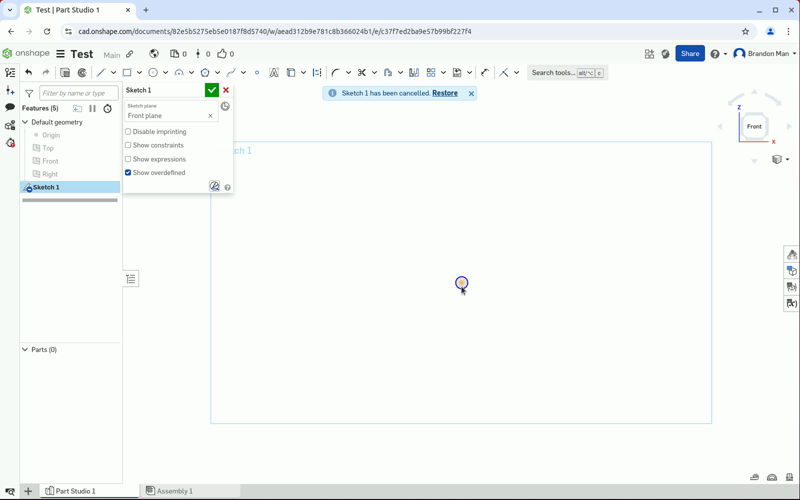
scroll(6)
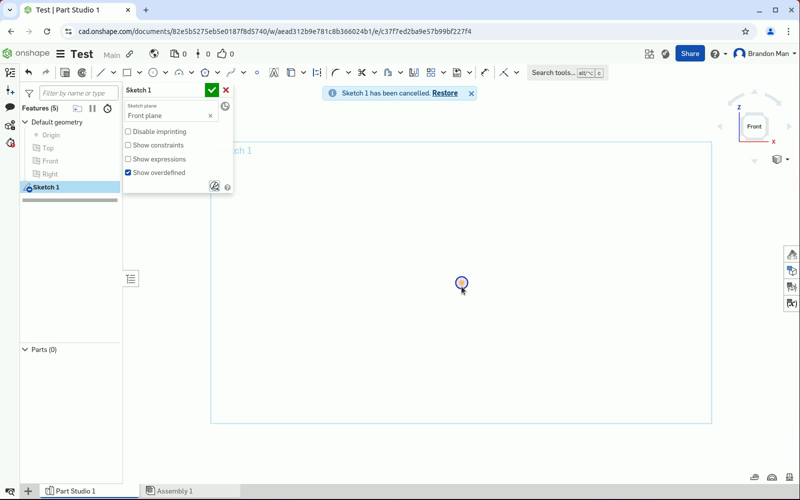
scroll(6)
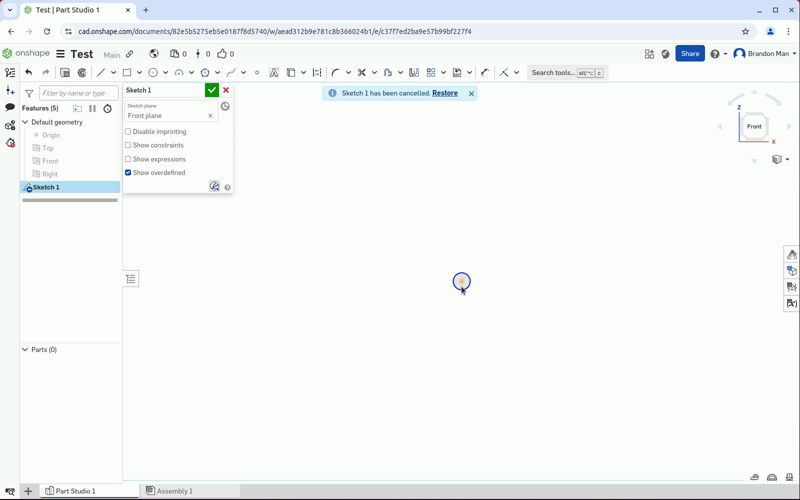
scroll(6)
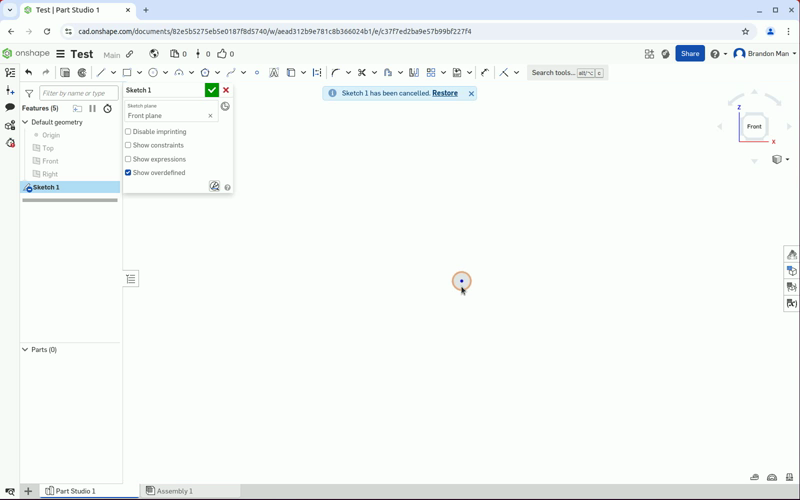
scroll(6)
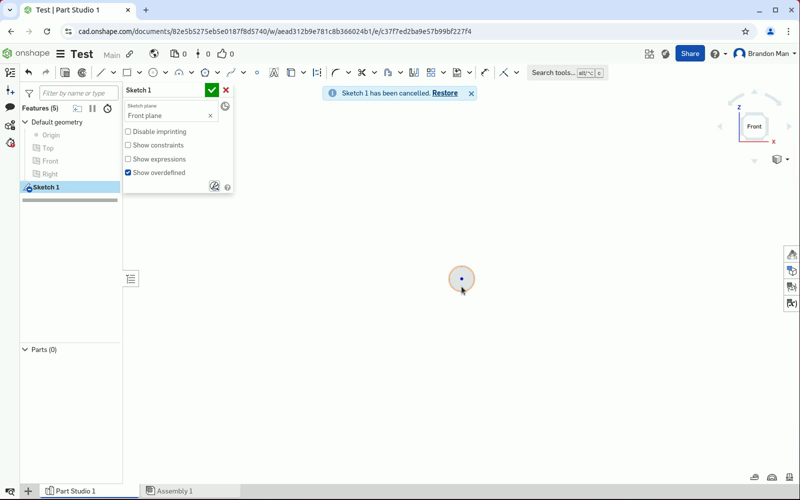
scroll(6)
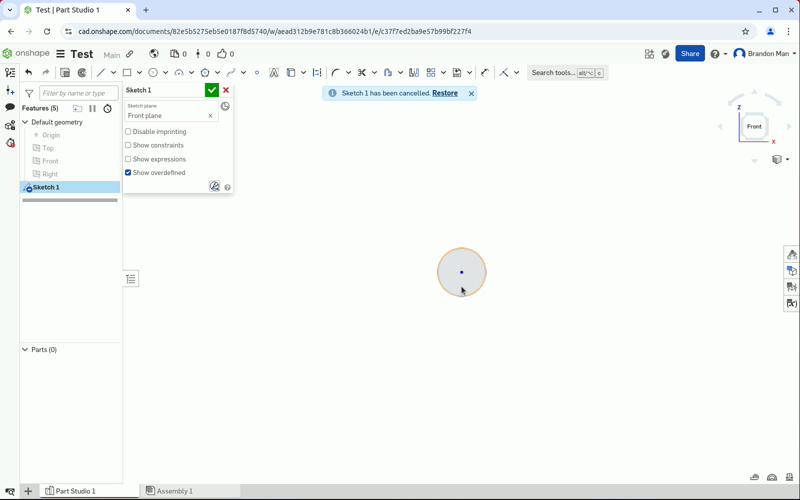
scroll(6)
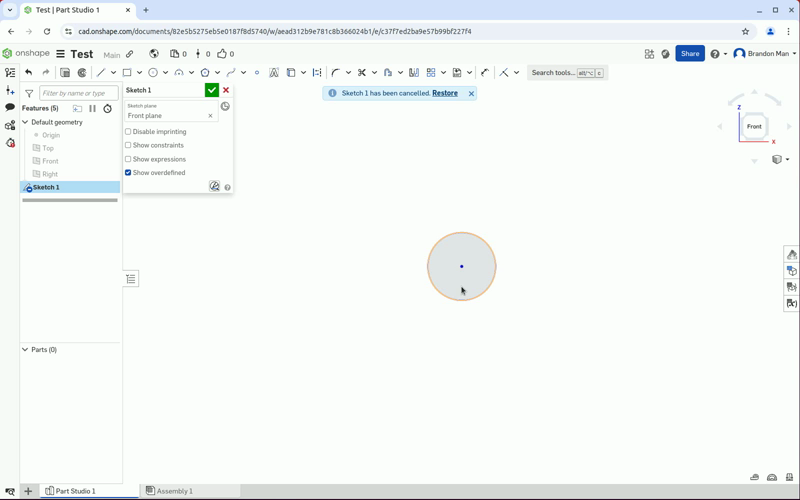
scroll(6)
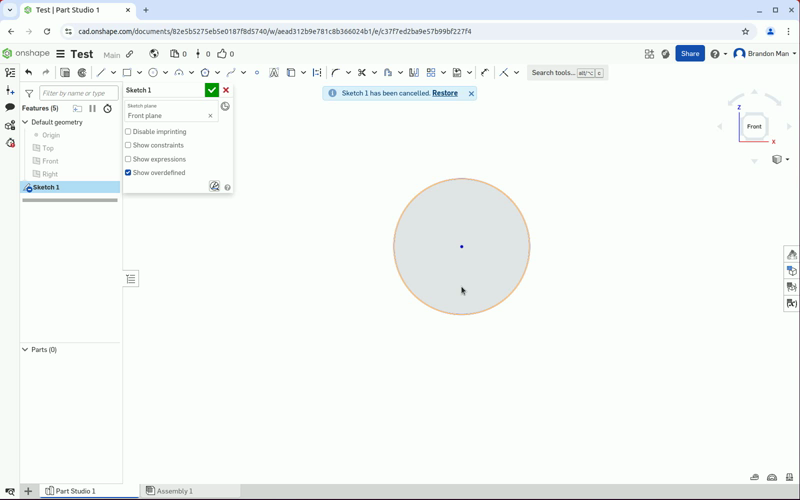
click(461, 286)
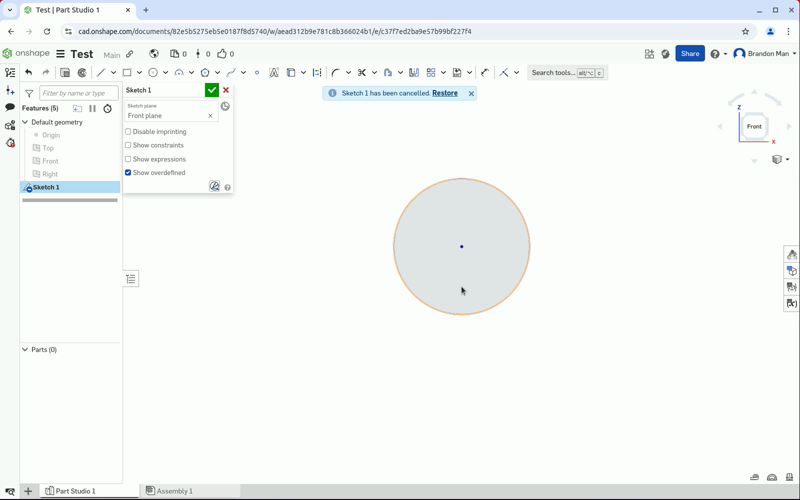
scroll(-6)
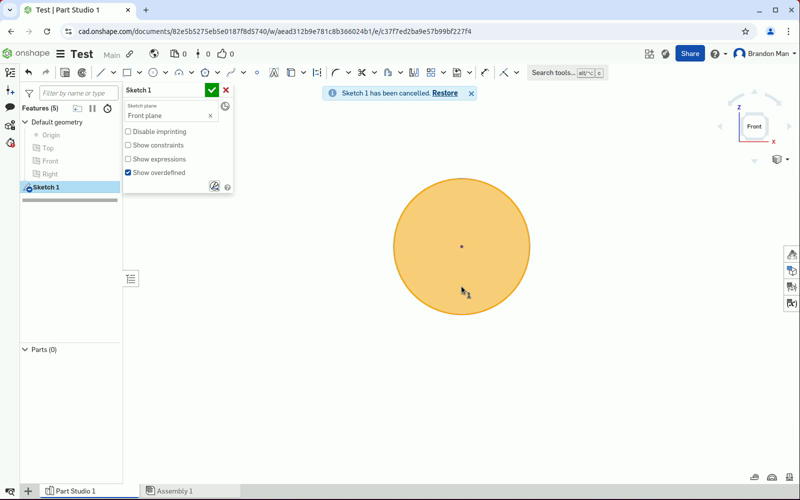
scroll(-6)
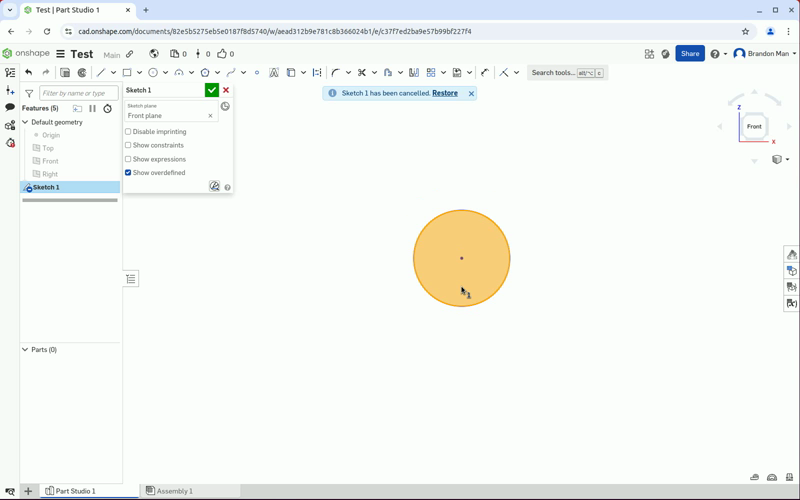
scroll(-6)
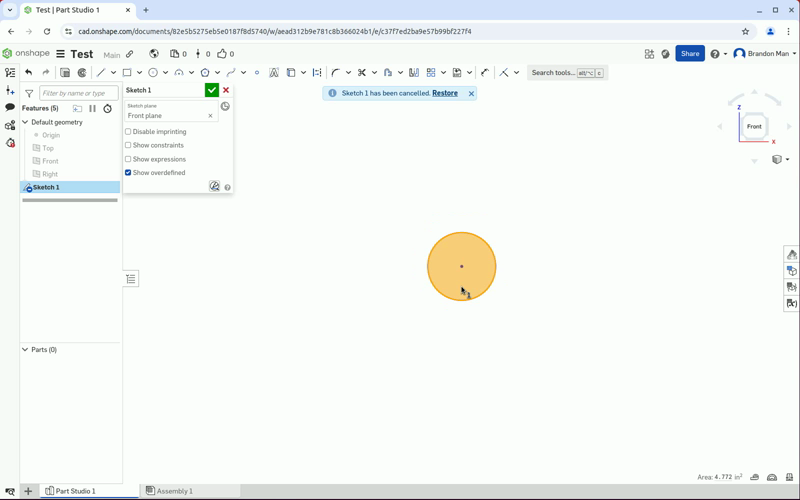
scroll(-6)
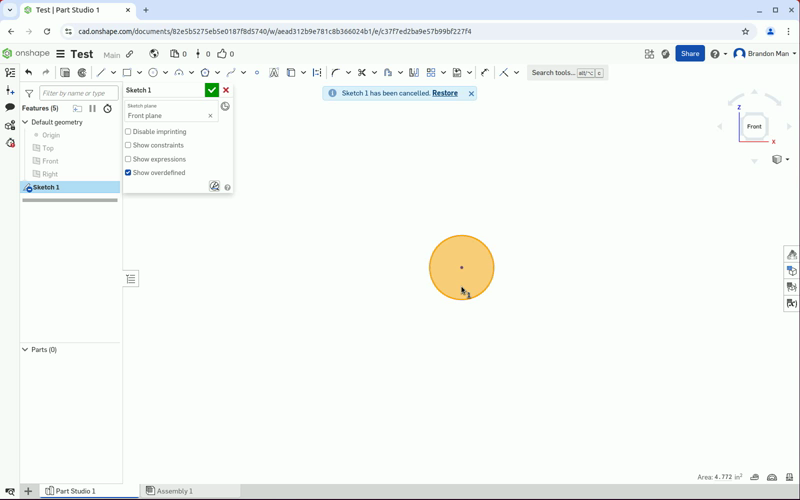
scroll(-6)
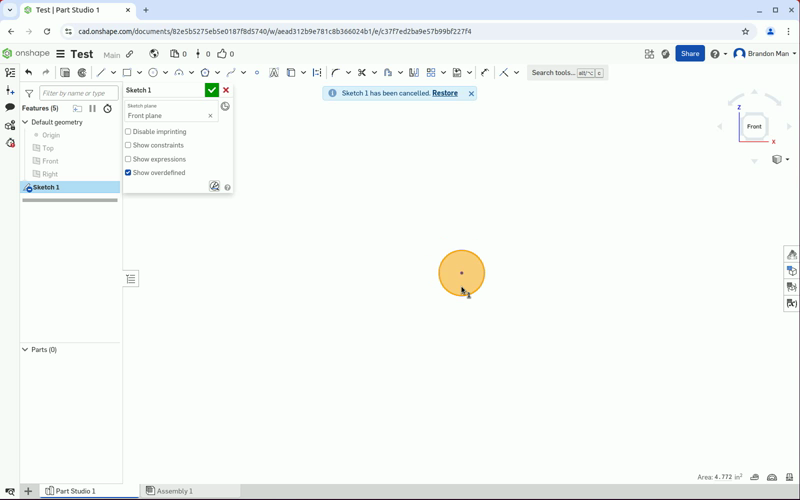
scroll(-6)
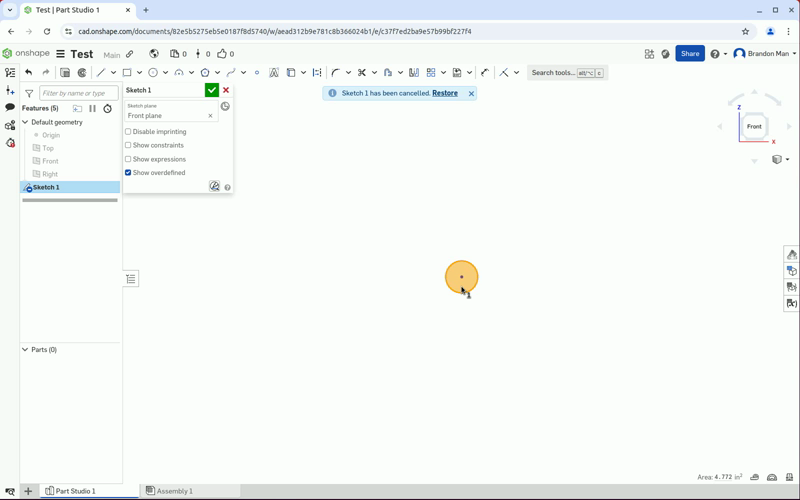
scroll(-6)
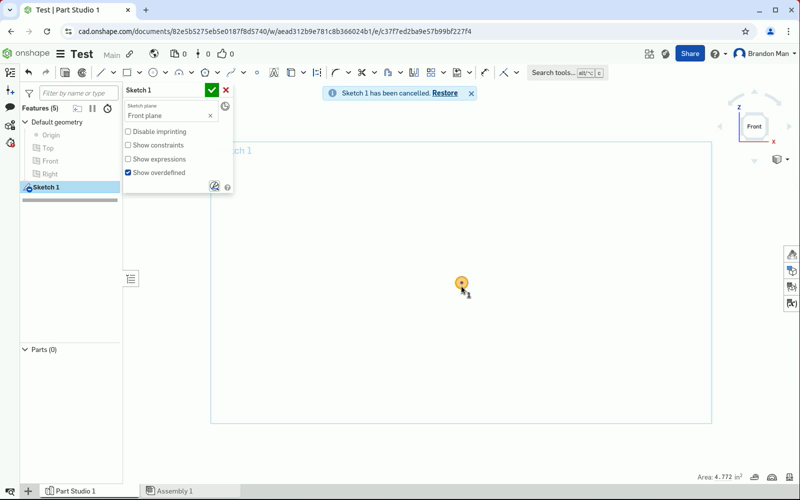
mouse_move(73, 352)
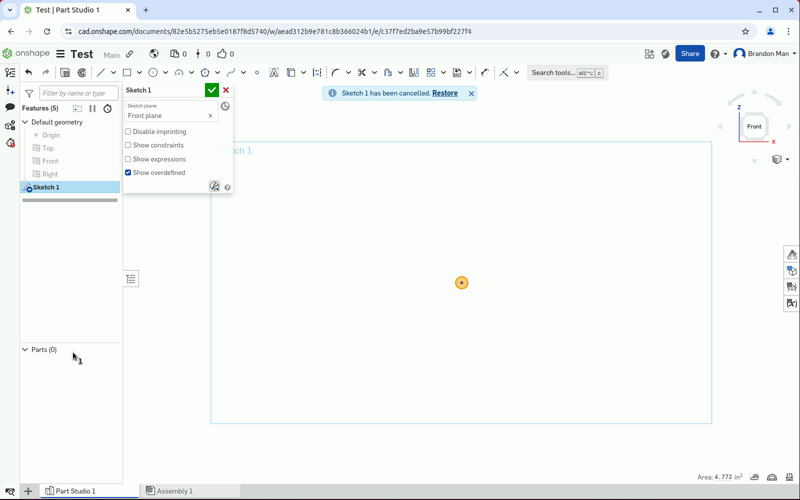
key(shift+y)
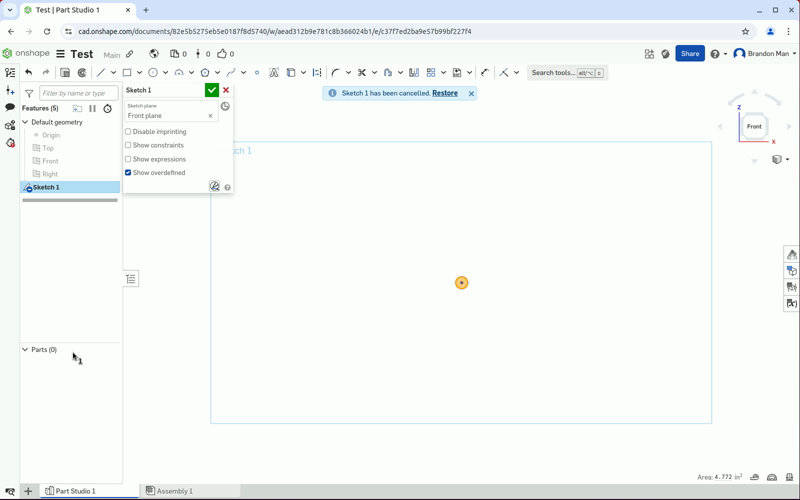
key(shift+e)
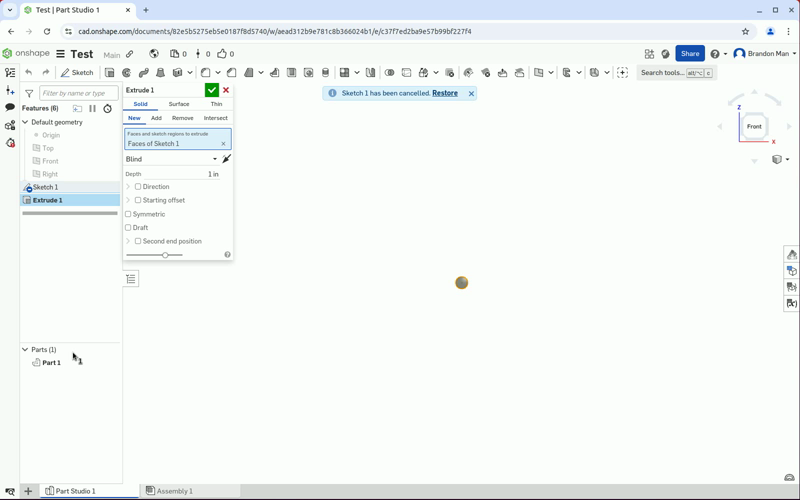
mouse_move(143, 106)
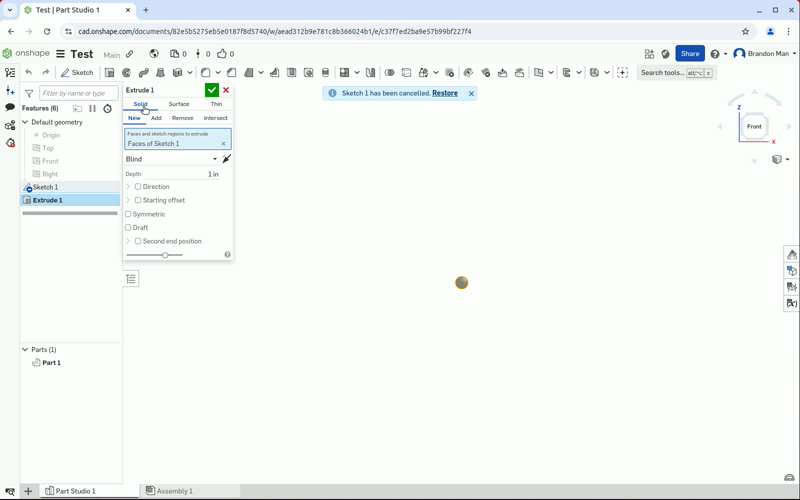
click(143, 106)
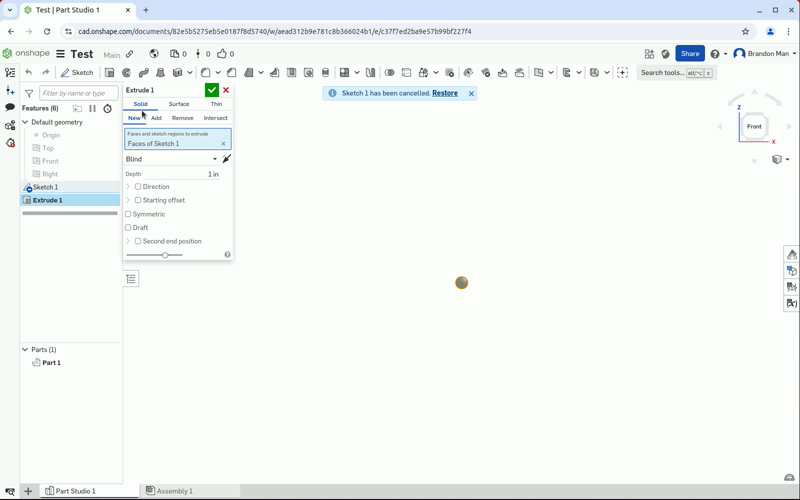
mouse_move(137, 120)
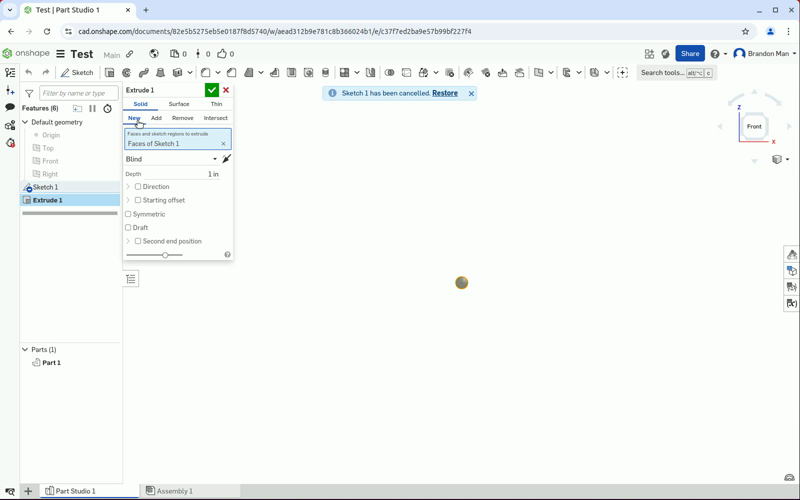
click(137, 120)
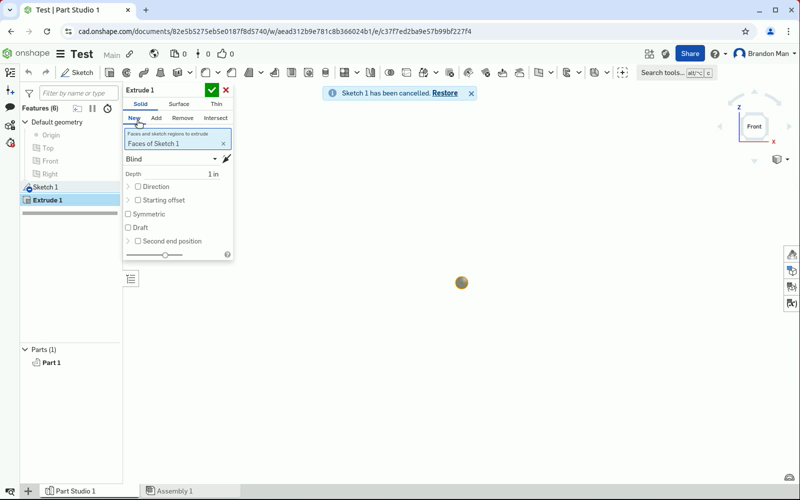
key(tab, 4)
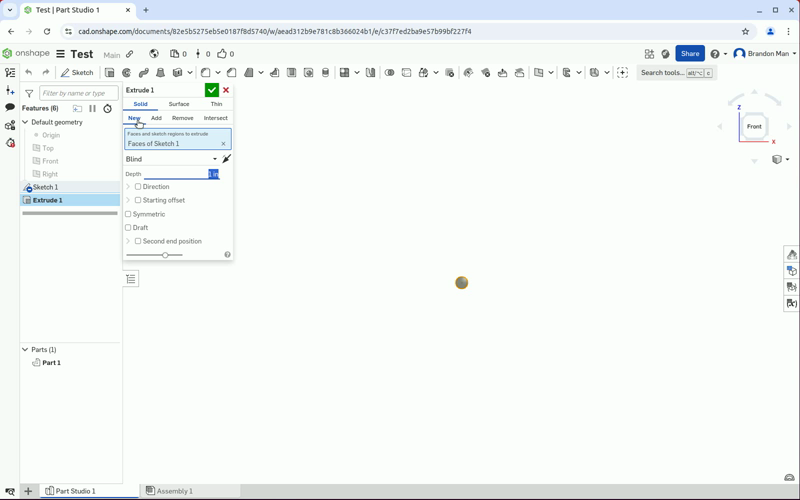
text(23.108)
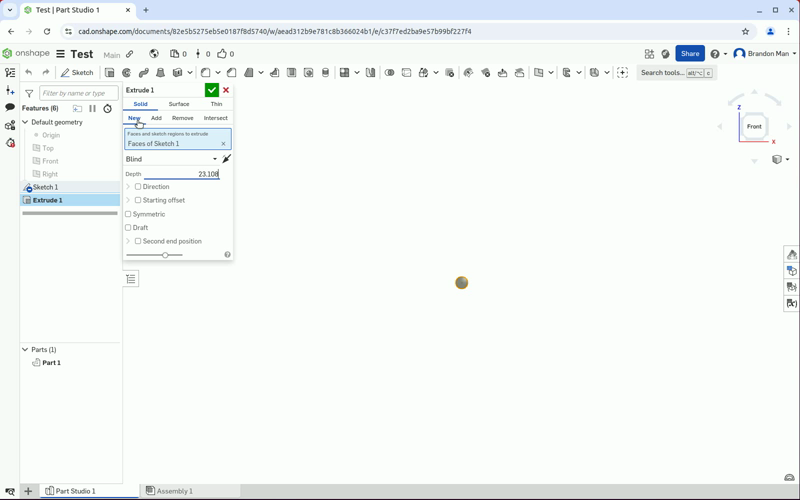
key(enter)
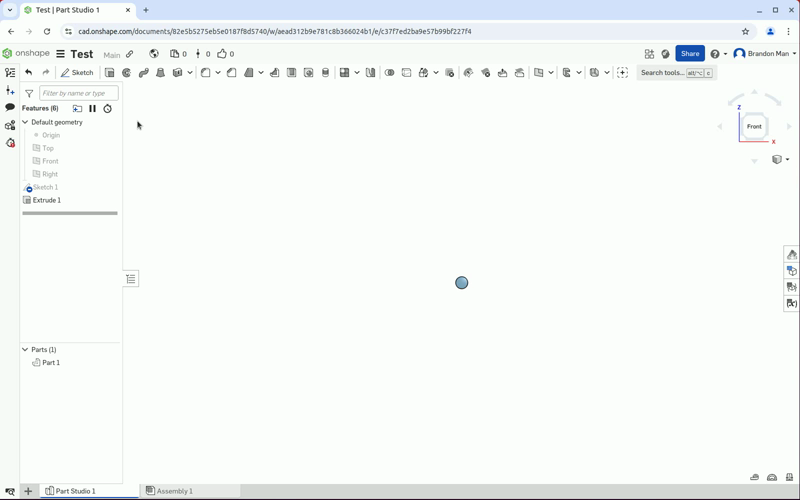
key(shift+h)
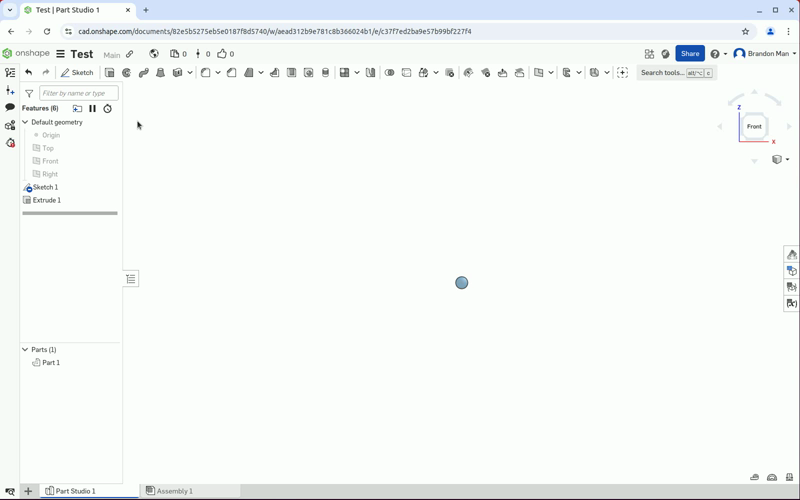
key(shift+h)
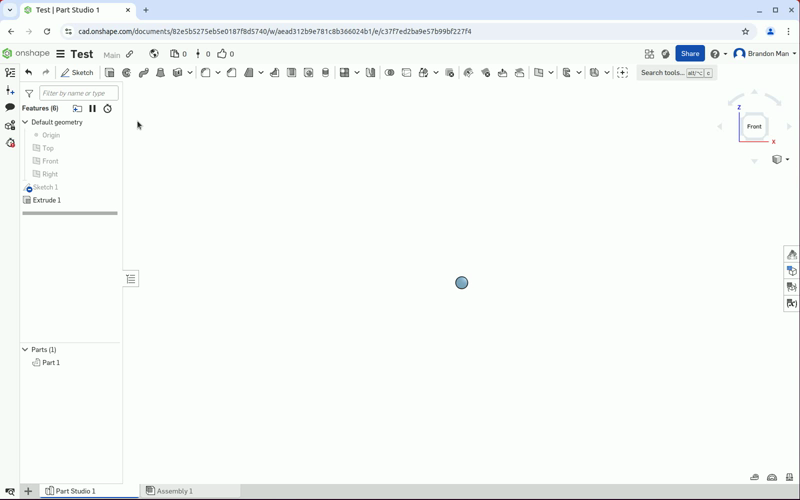
mouse_move(73, 189)
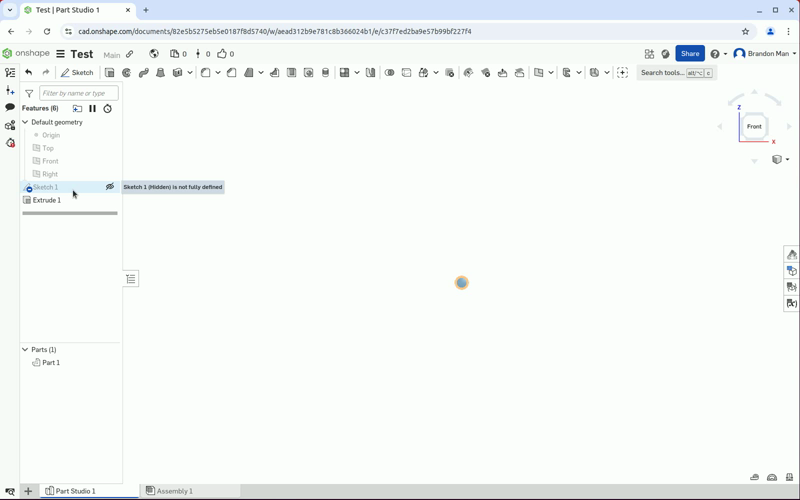
click(73, 189)
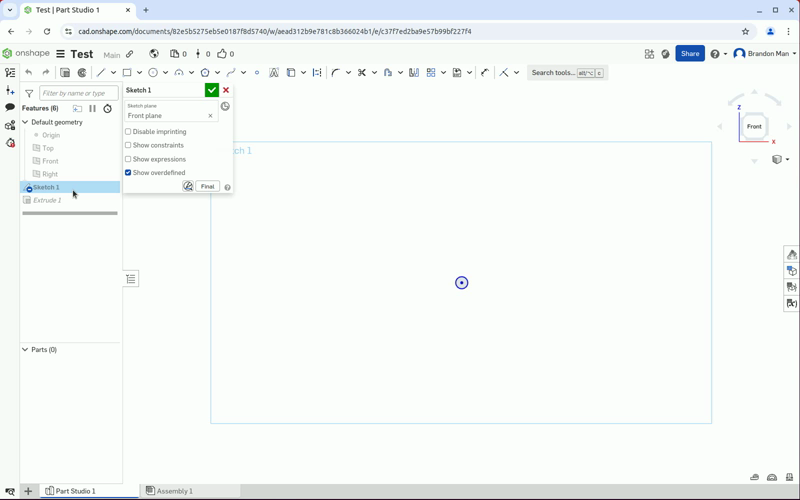
mouse_move(229, 92)
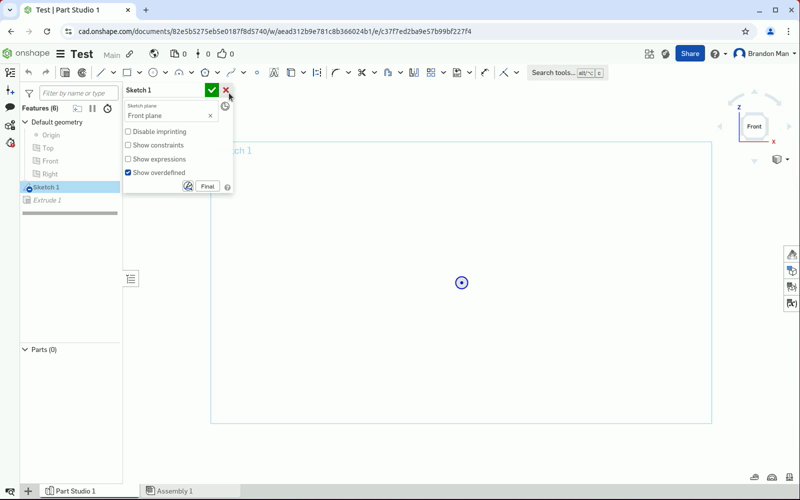
click(229, 92)
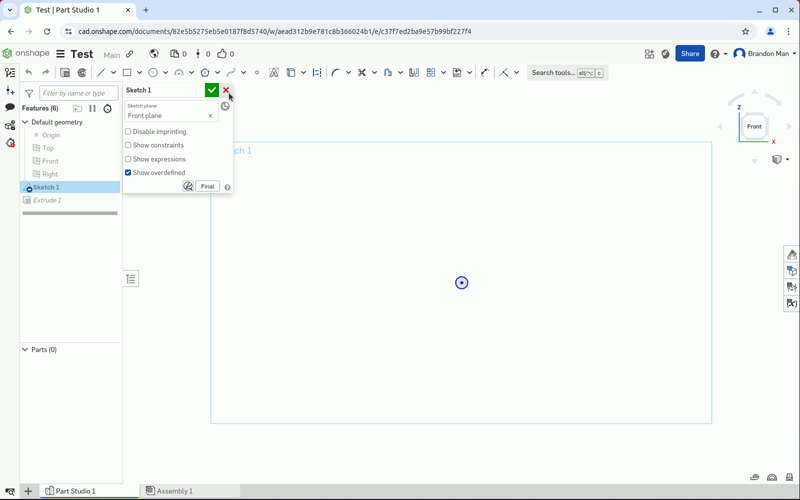
key(shift+s)
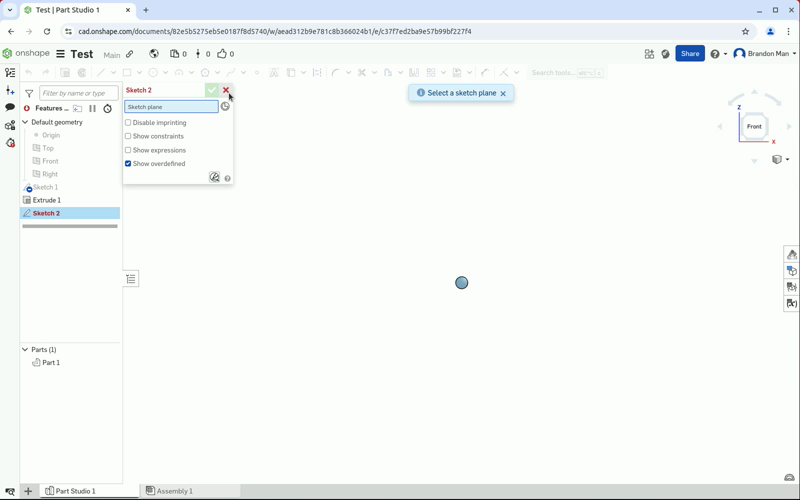
mouse_move(73, 163)
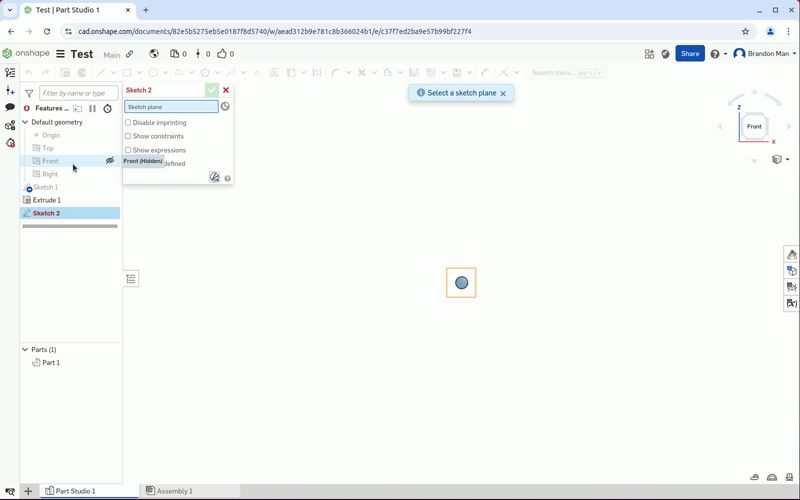
click(73, 163)
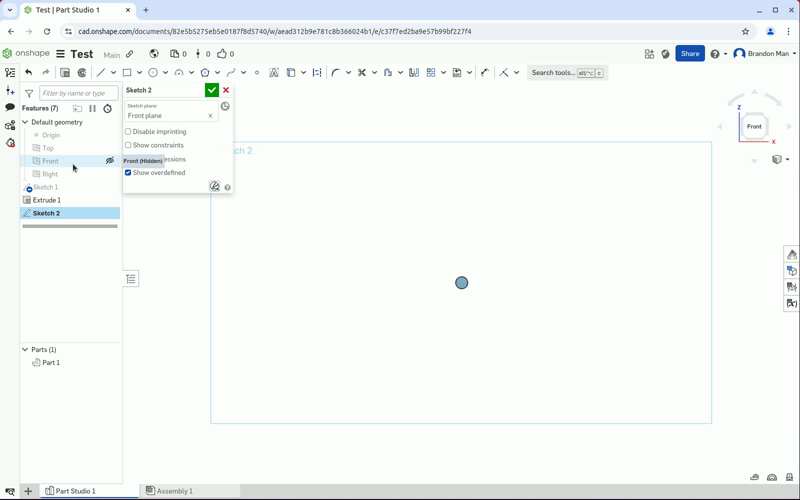
mouse_move(73, 352)
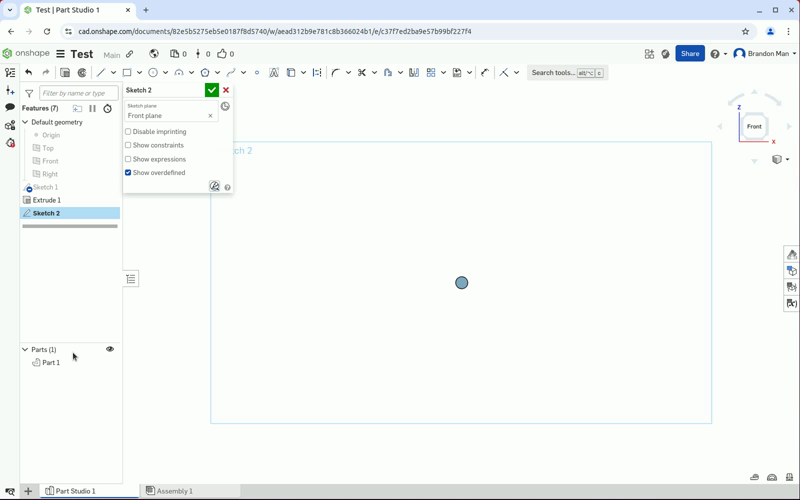
key(y)
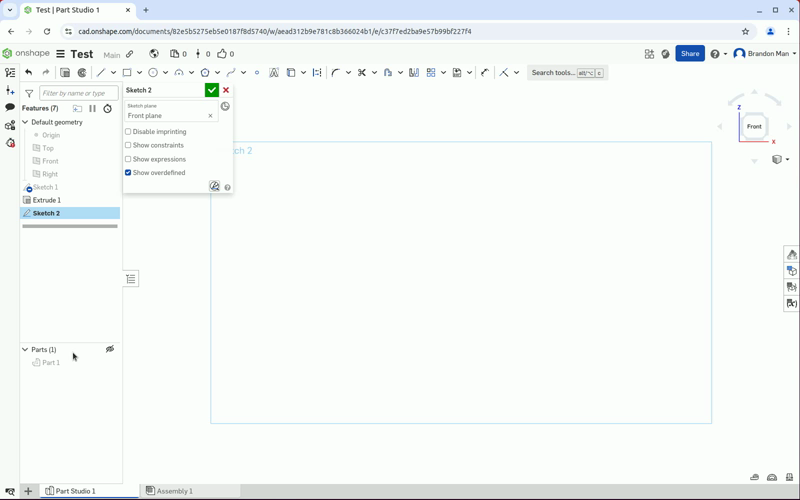
key(l)
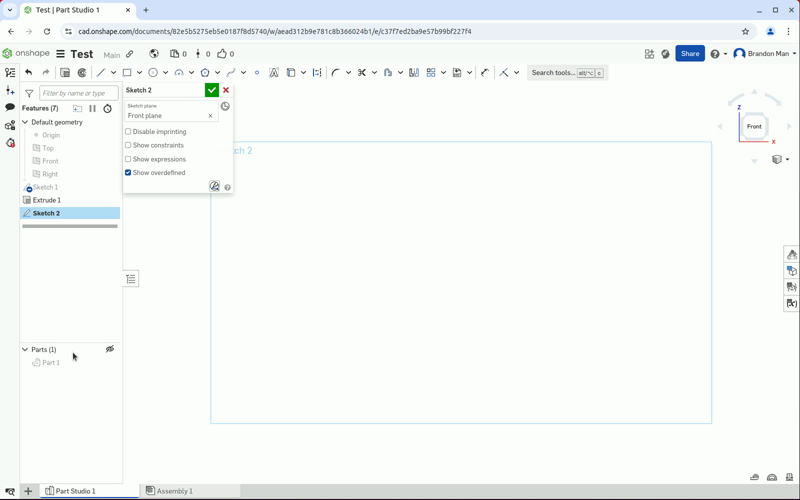
key_down(shift)
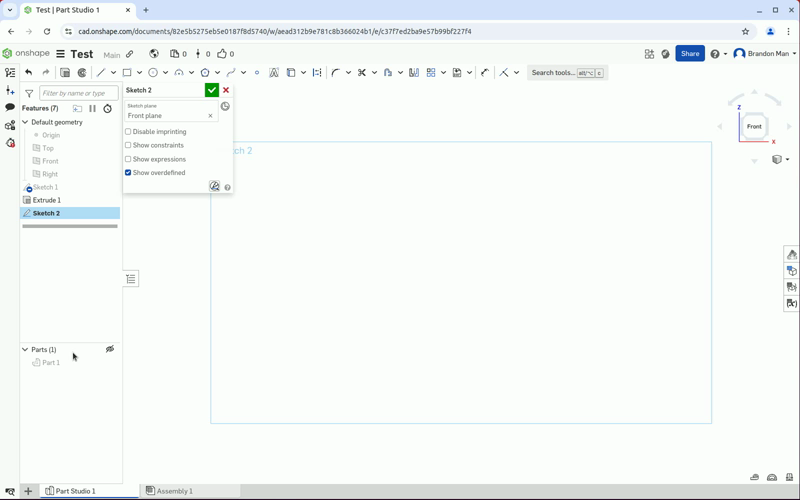
mouse_move(452, 282)
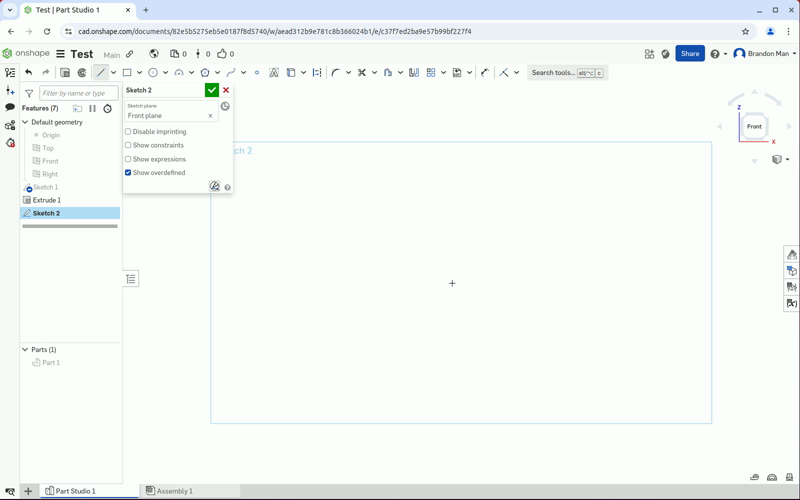
click(452, 282)
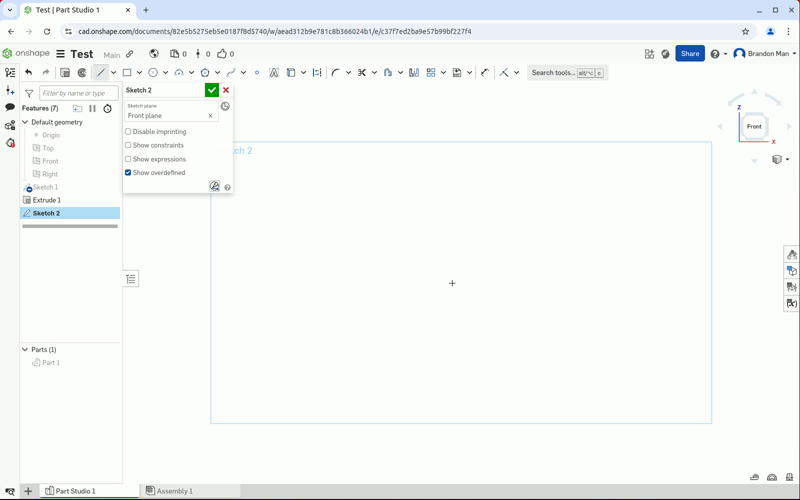
key_up(shift)
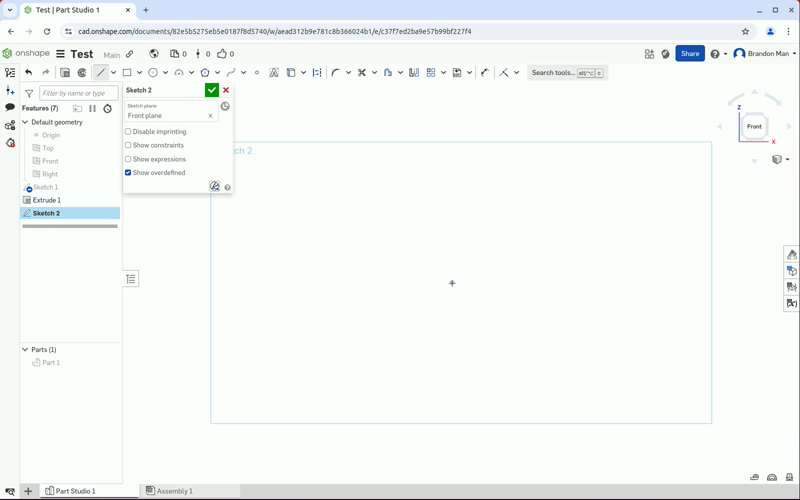
key_down(shift)
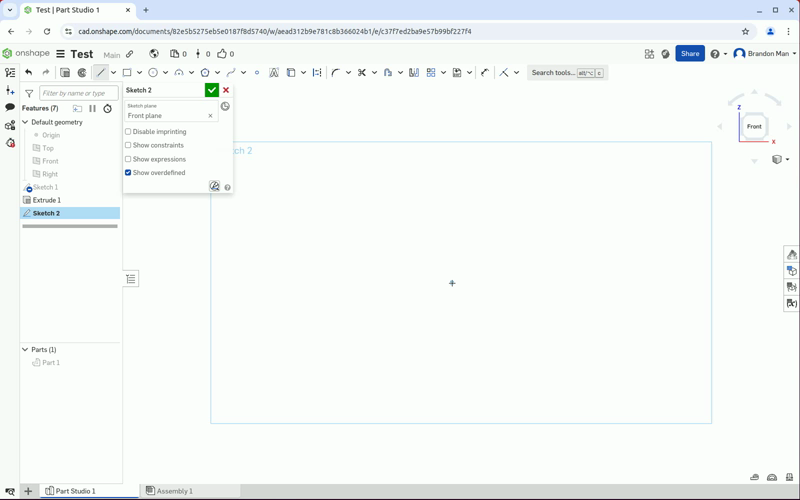
mouse_move(482, 282)
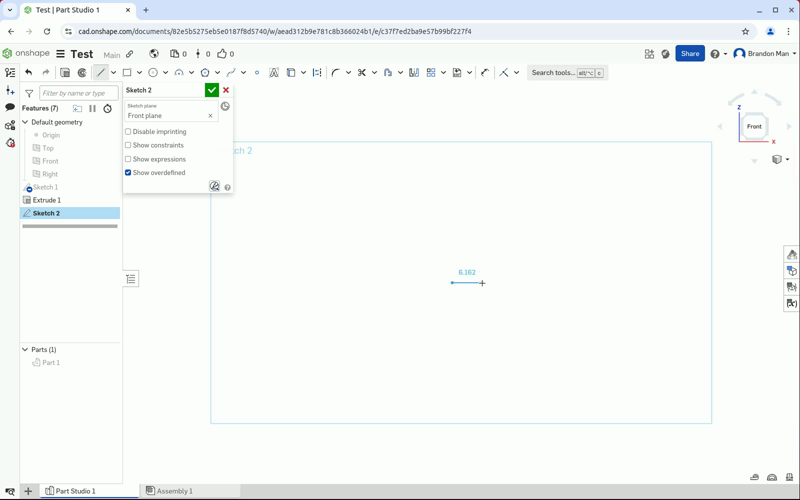
mouse_move(456, 290)
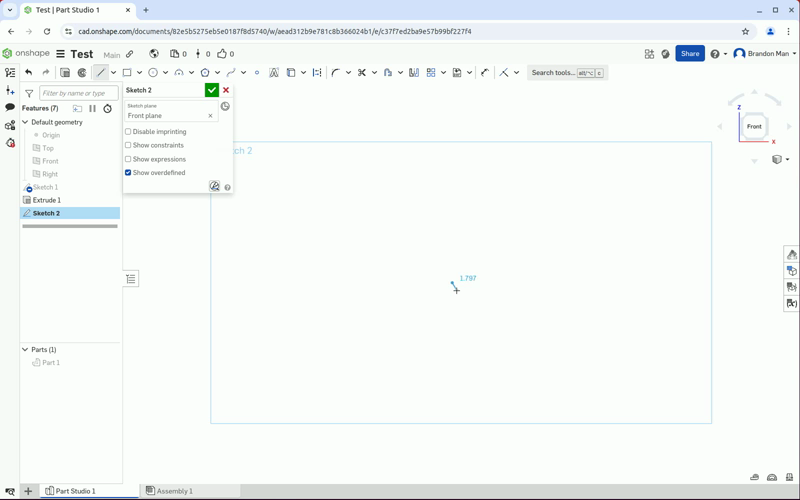
click(456, 290)
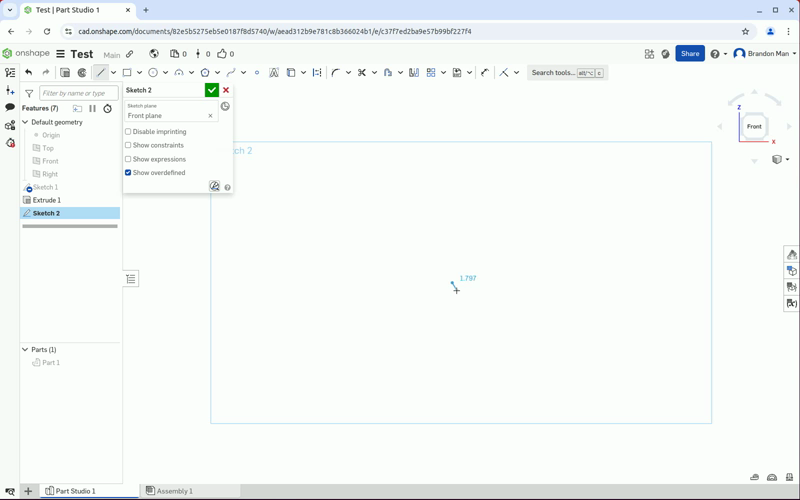
key_up(shift)
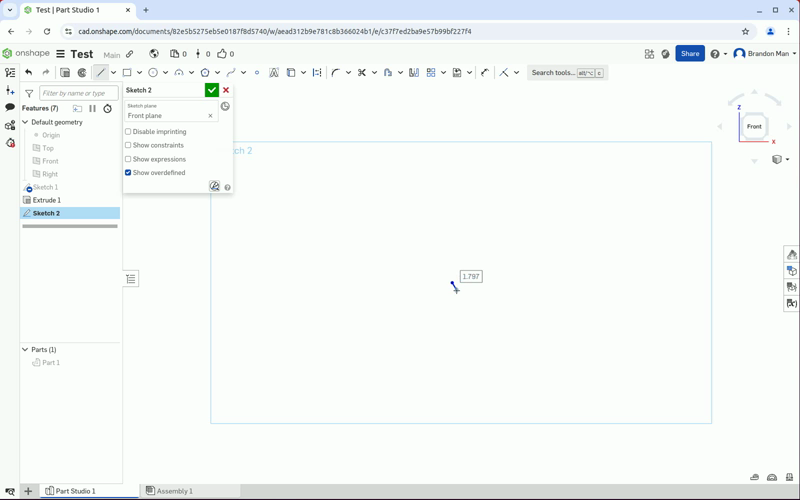
key_down(shift)
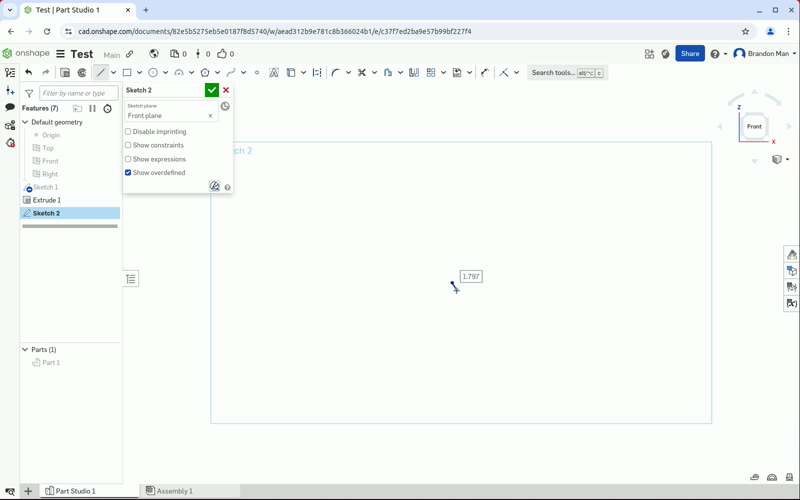
mouse_move(486, 290)
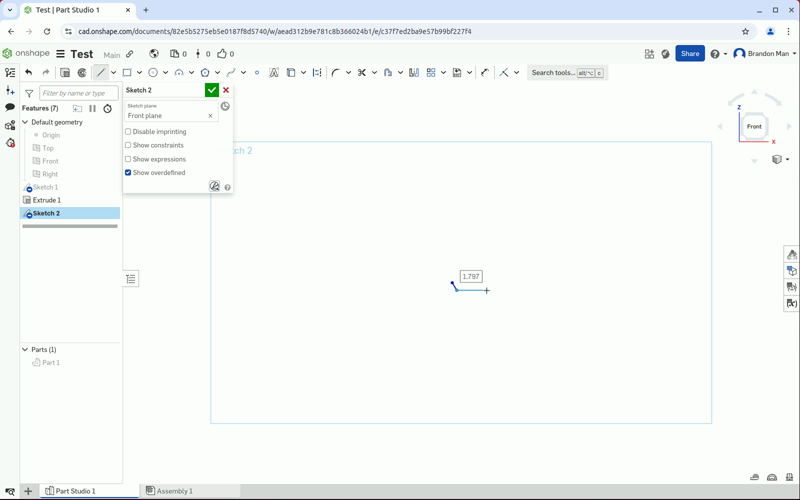
mouse_move(465, 290)
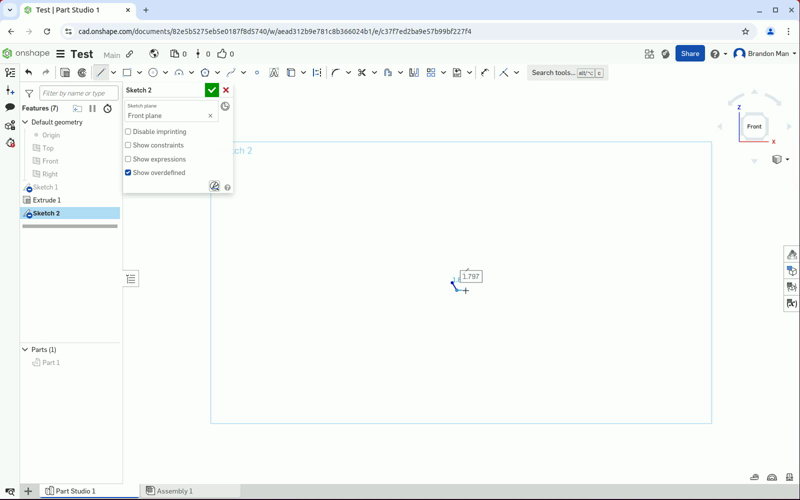
click(465, 290)
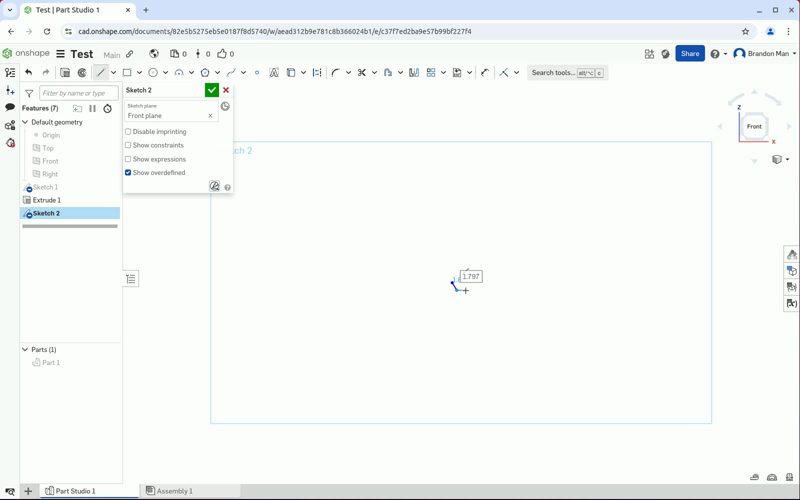
key_up(shift)
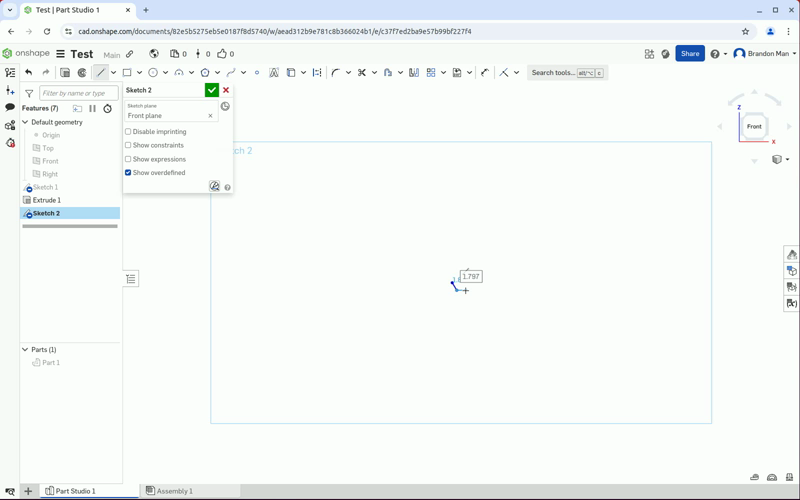
key_down(shift)
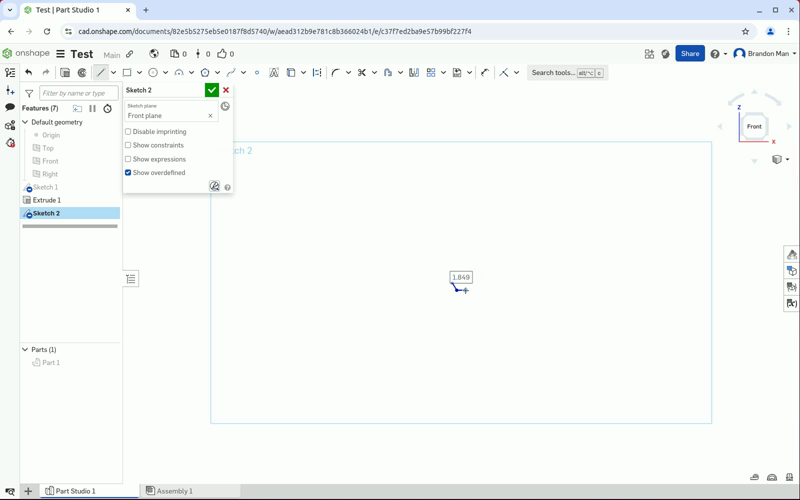
mouse_move(495, 290)
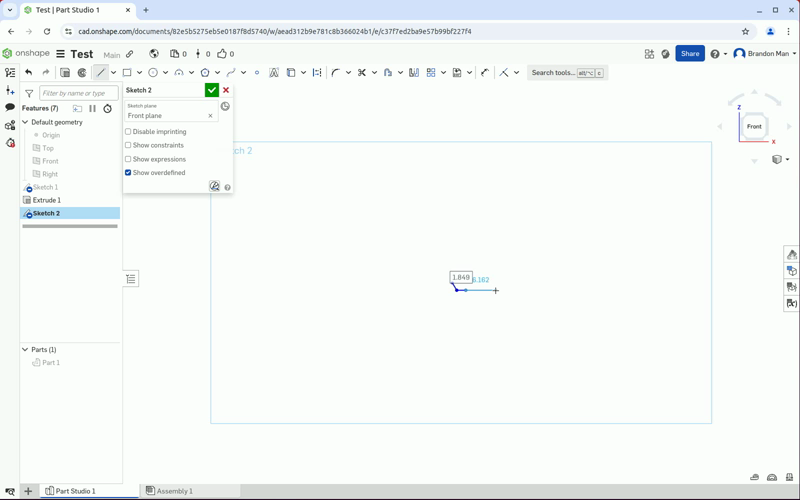
mouse_move(469, 282)
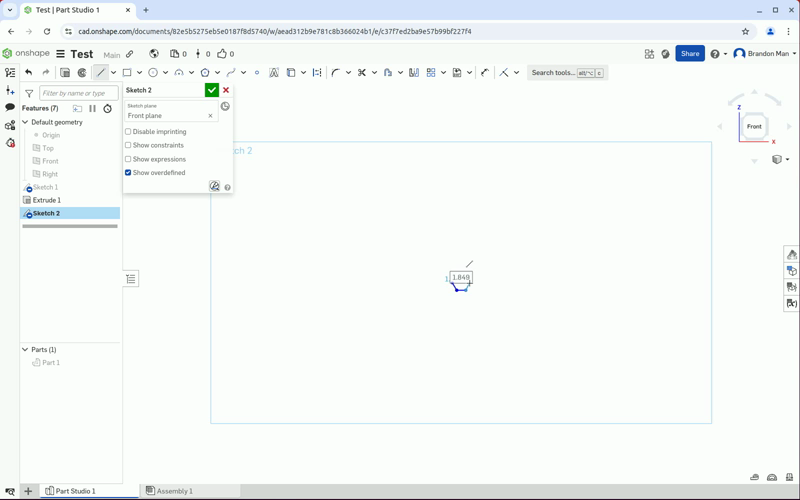
click(469, 282)
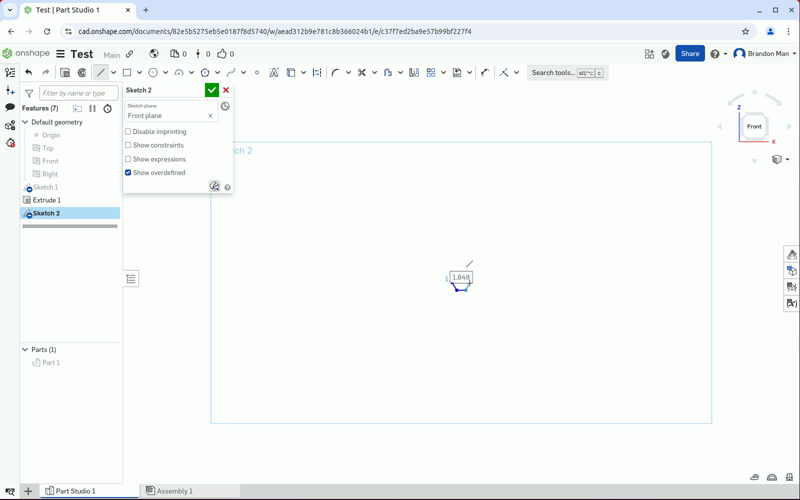
key_up(shift)
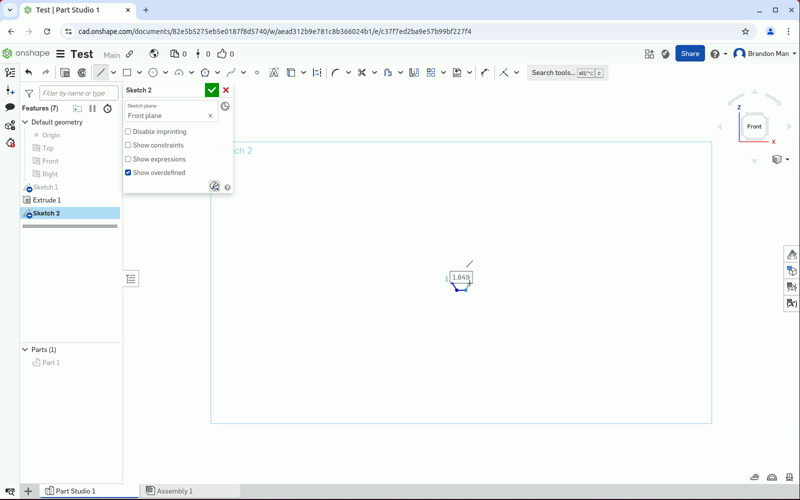
key_down(shift)
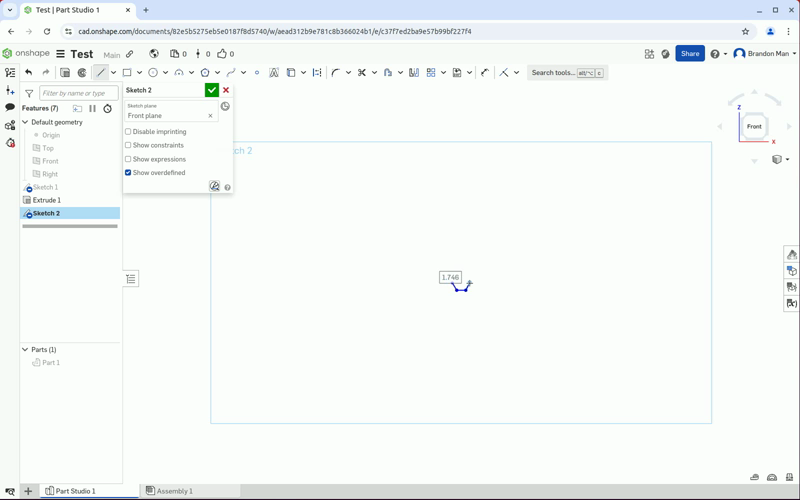
mouse_move(499, 282)
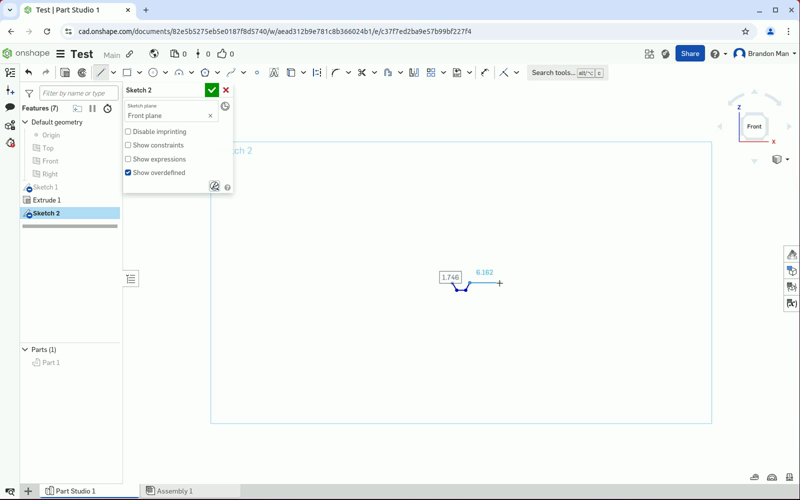
mouse_move(465, 275)
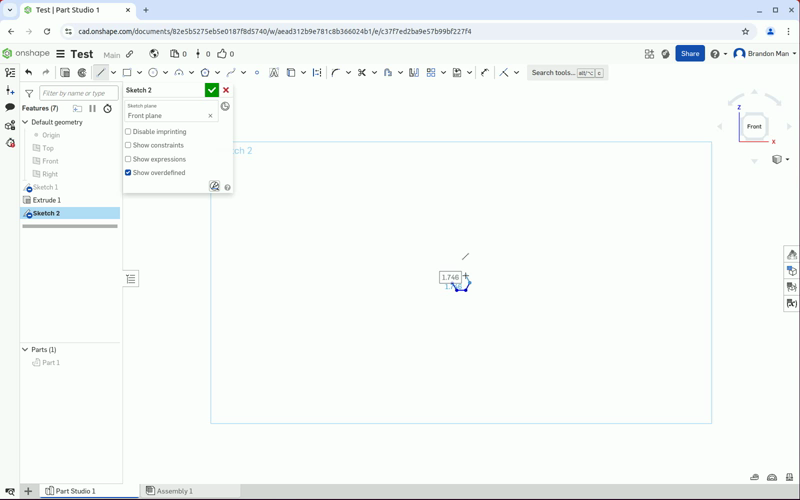
click(465, 275)
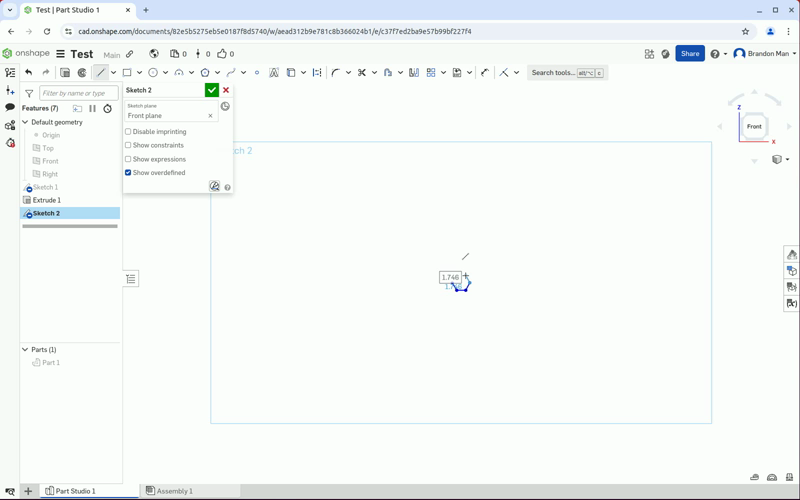
key_up(shift)
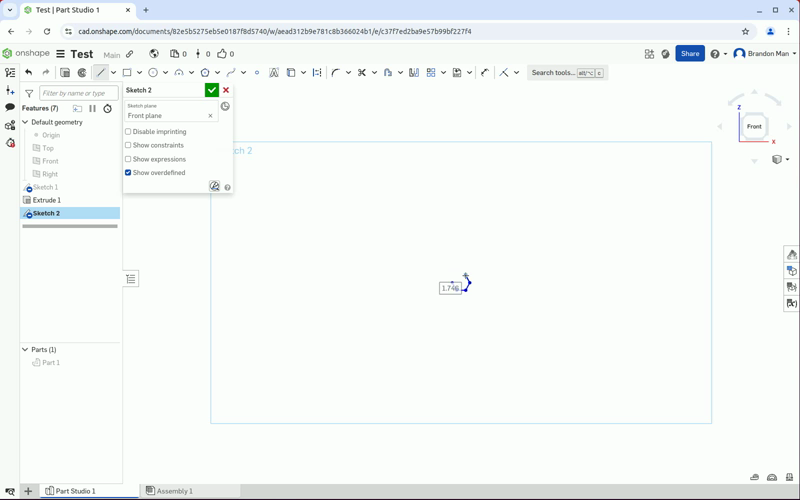
key_down(shift)
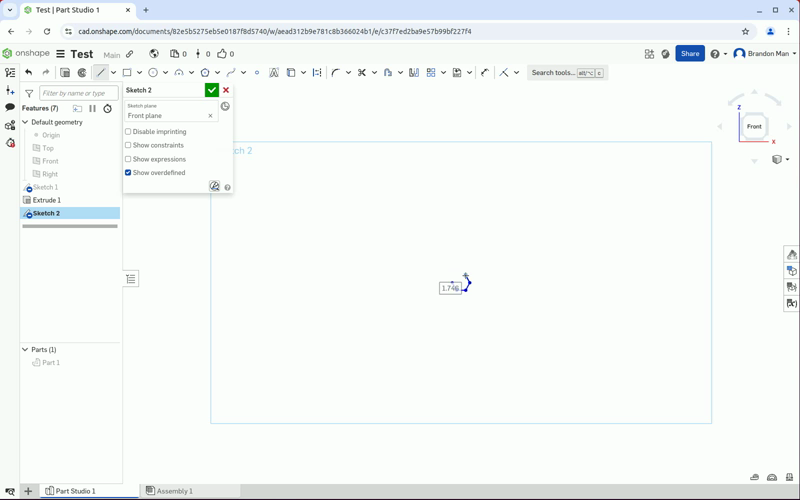
mouse_move(495, 275)
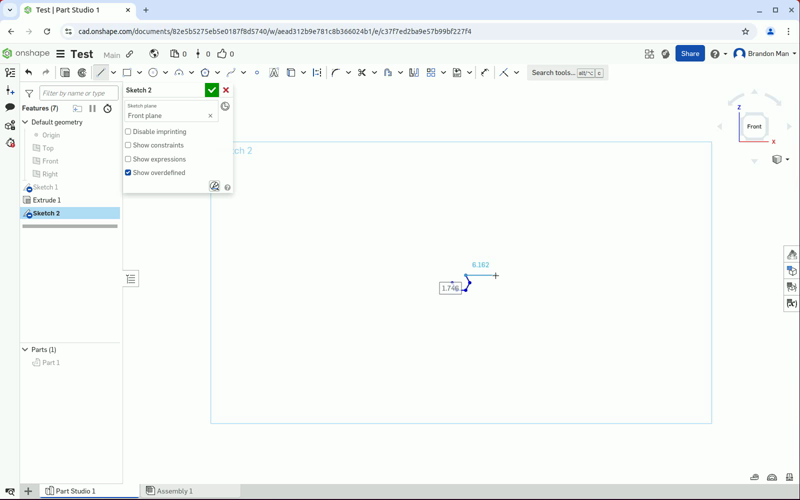
mouse_move(456, 275)
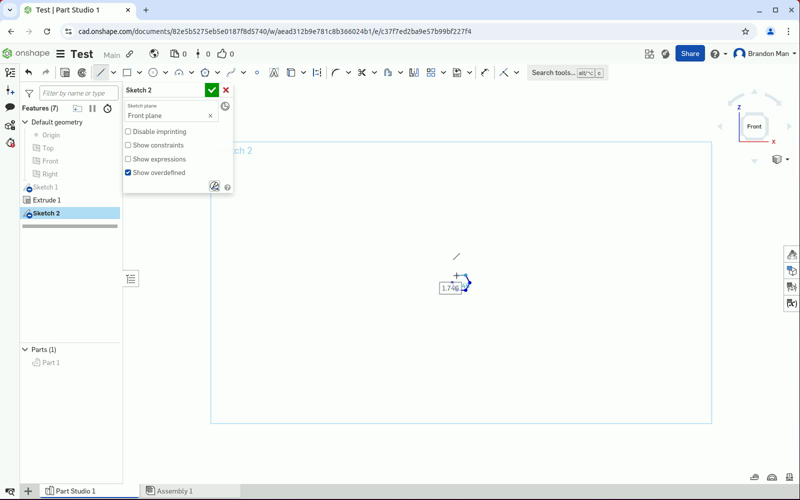
click(456, 275)
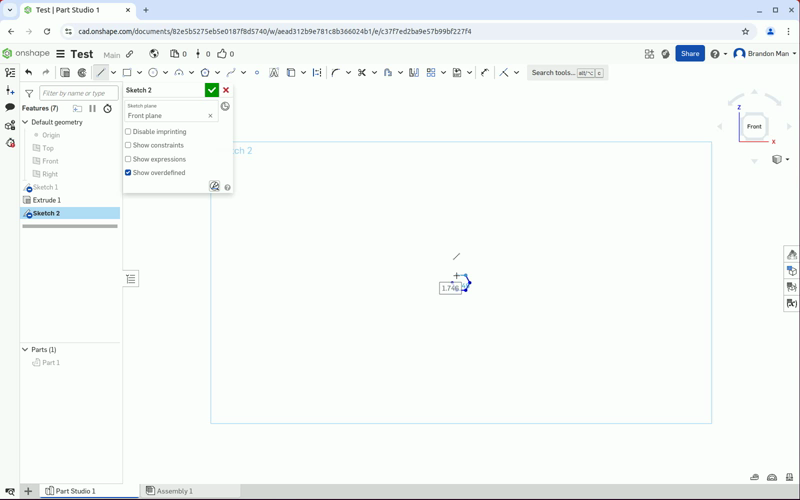
key_up(shift)
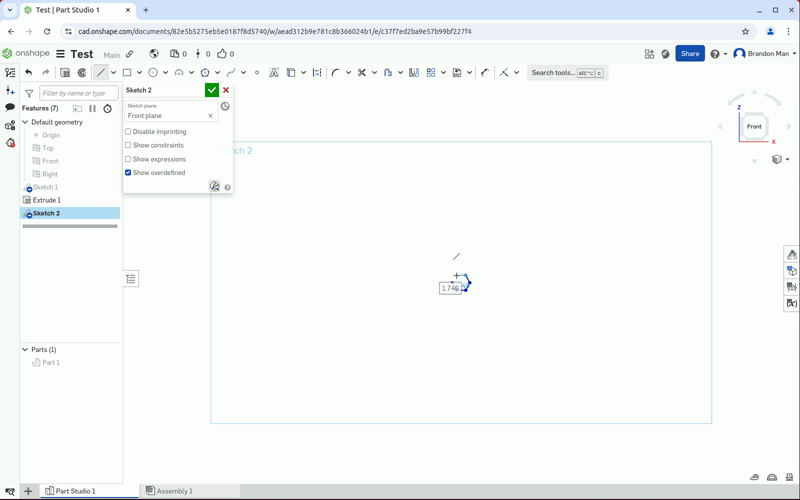
mouse_move(486, 275)
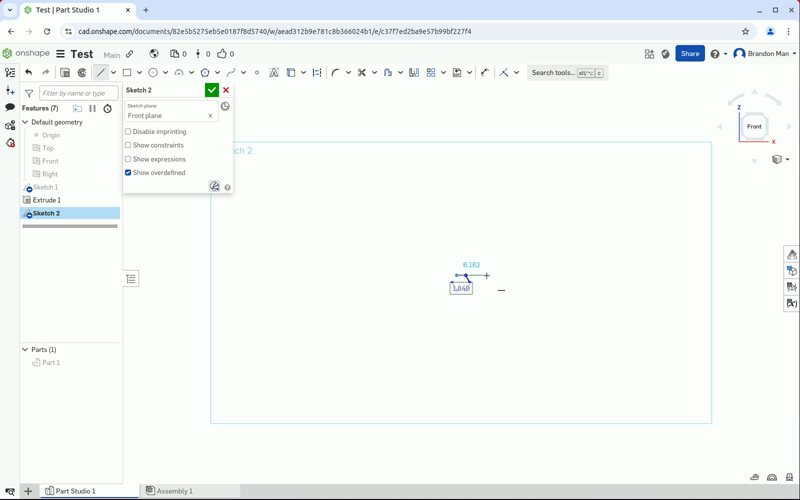
key_down(shift)
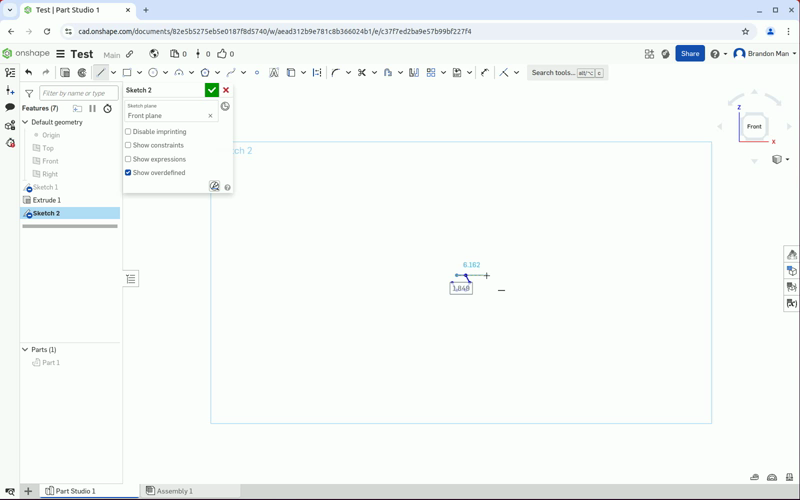
mouse_move(452, 282)
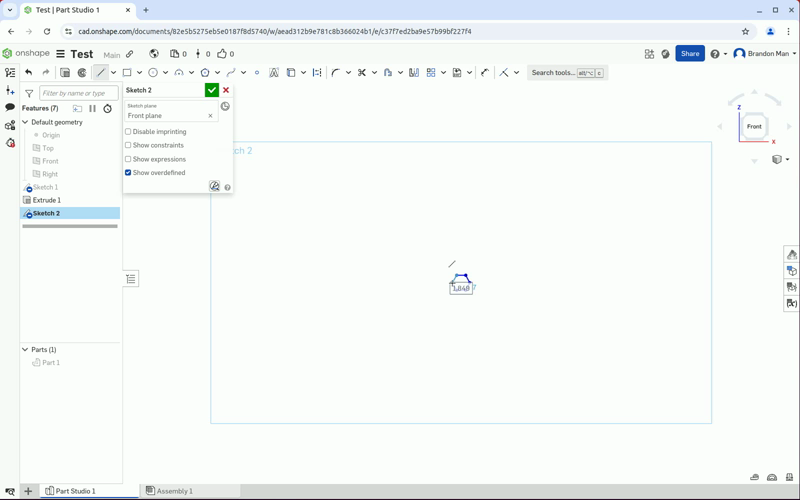
key_up(shift)
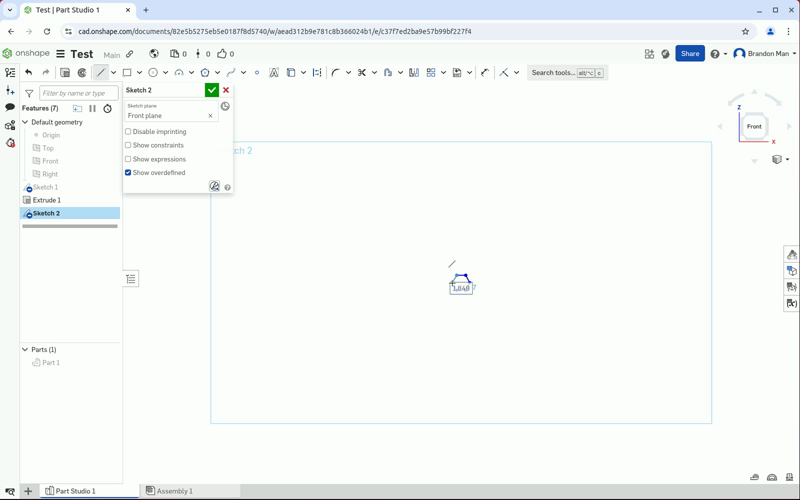
click(452, 282)
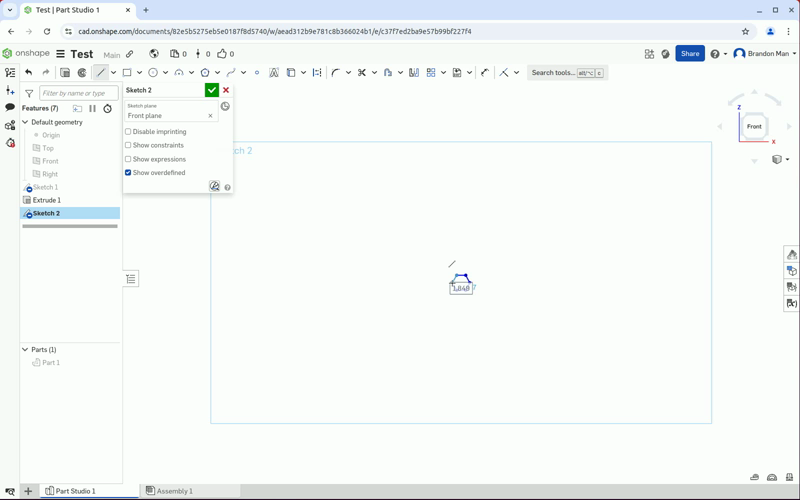
key(esc)
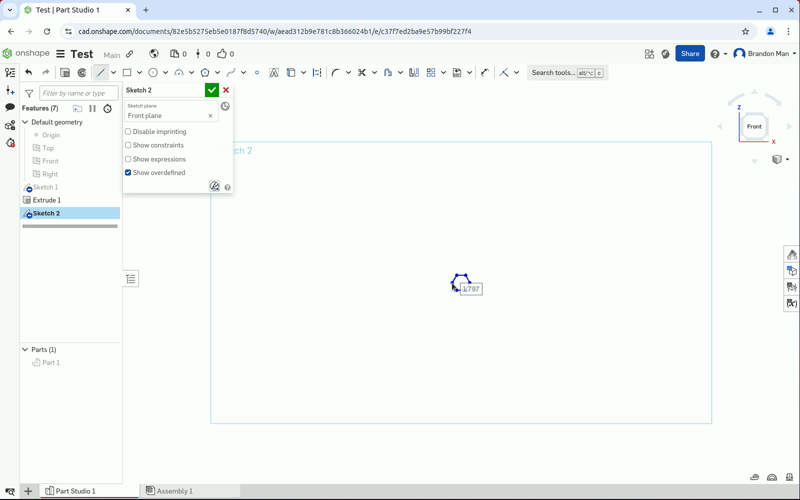
mouse_move(460, 286)
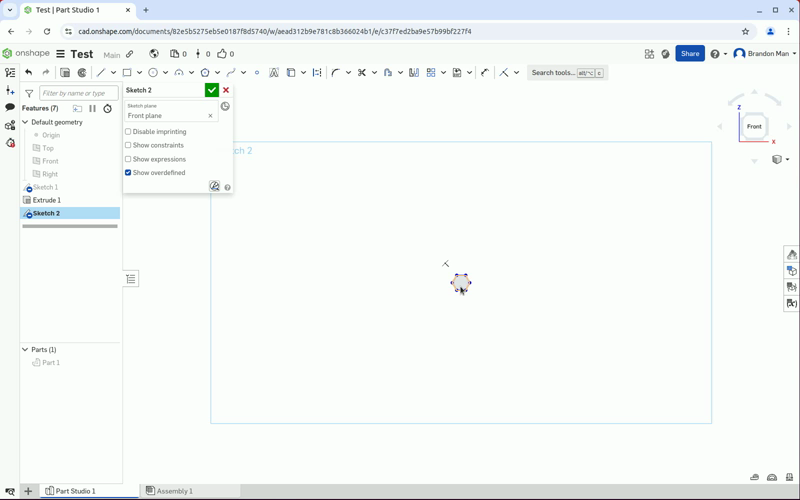
scroll(6)
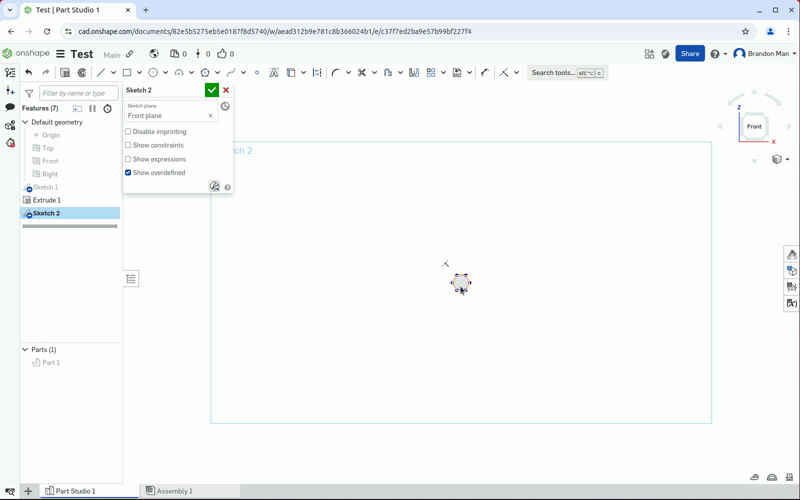
scroll(6)
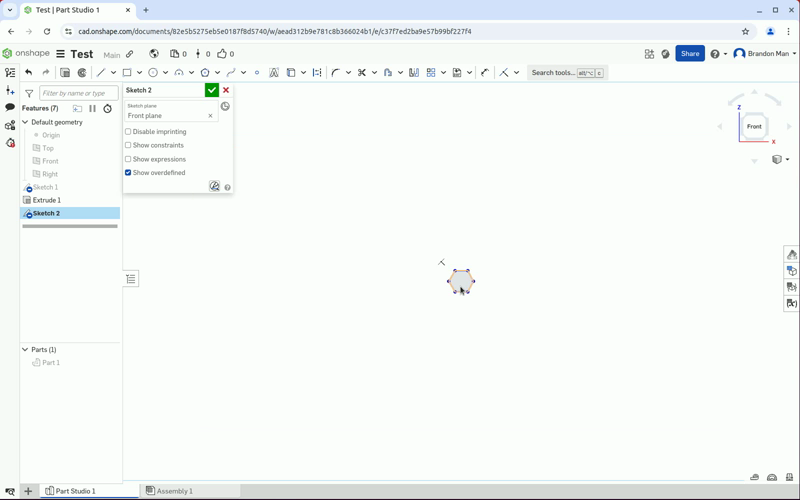
scroll(6)
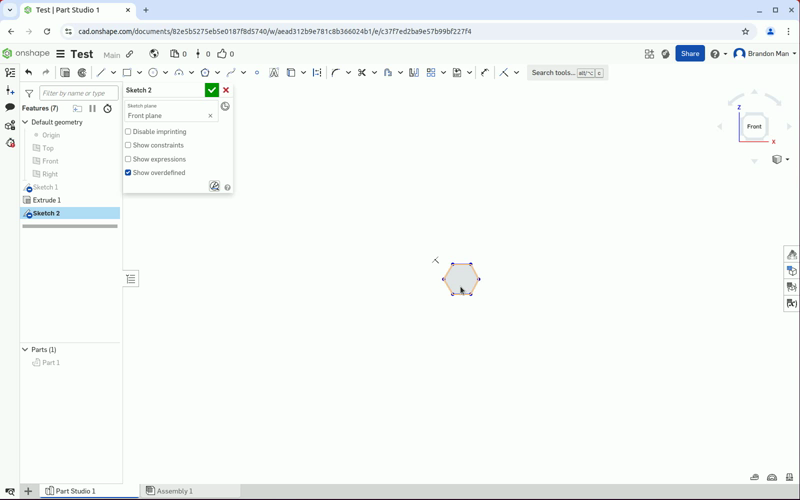
scroll(6)
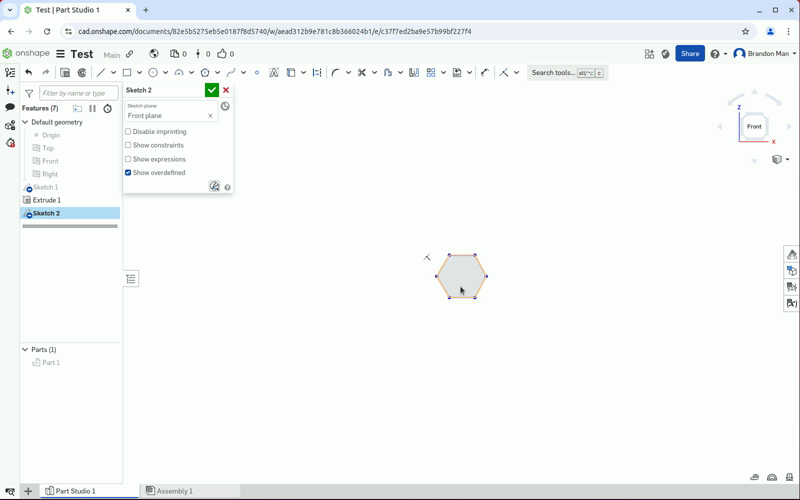
scroll(6)
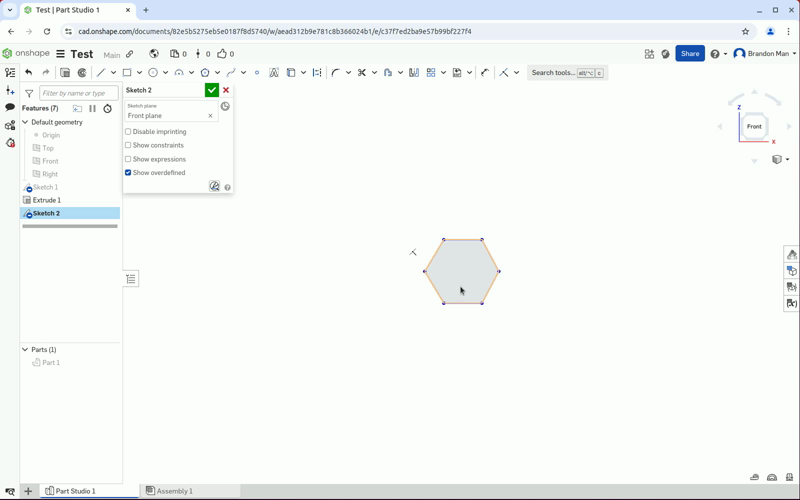
scroll(6)
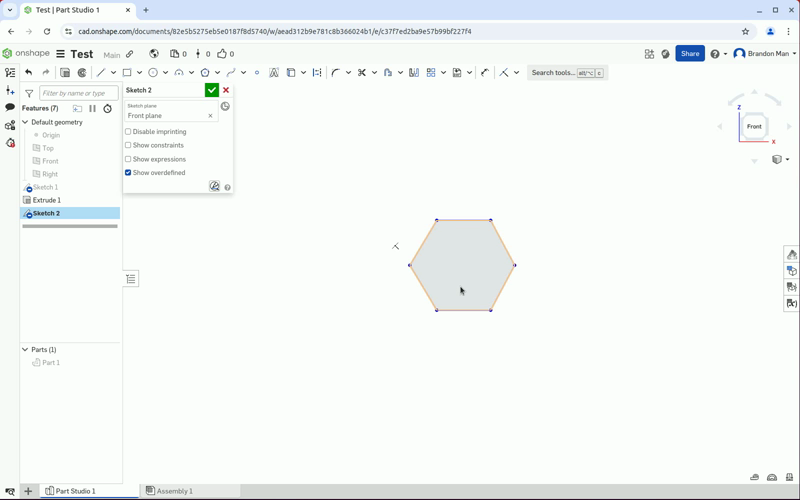
scroll(6)
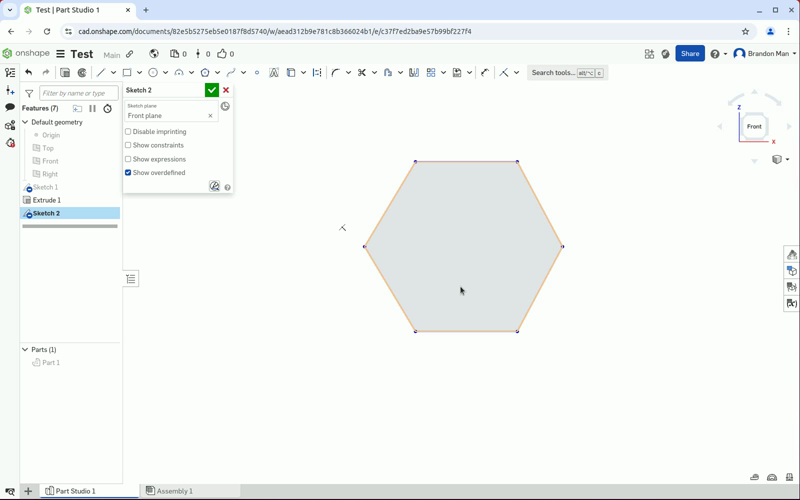
click(460, 286)
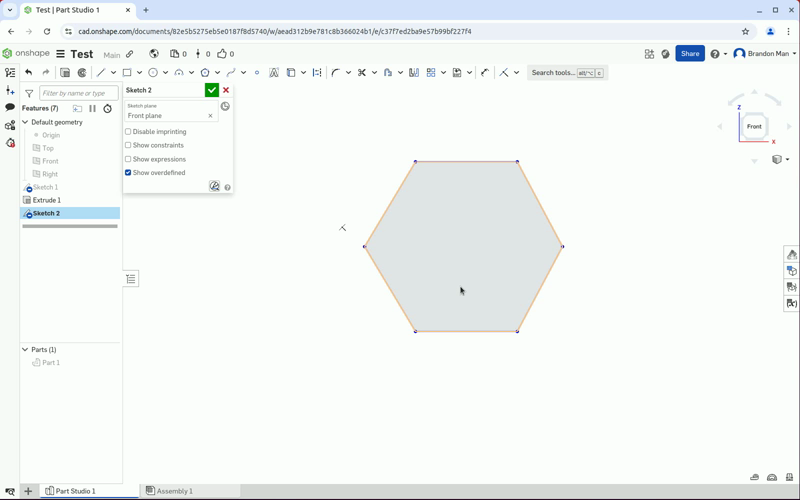
scroll(-6)
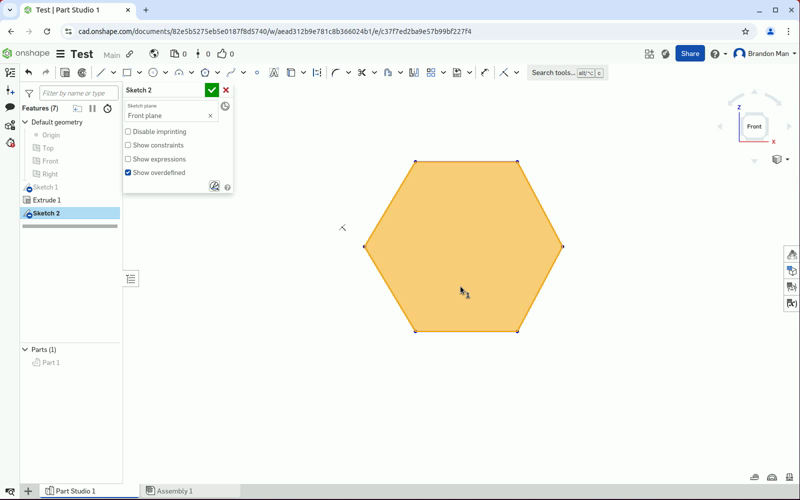
scroll(-6)
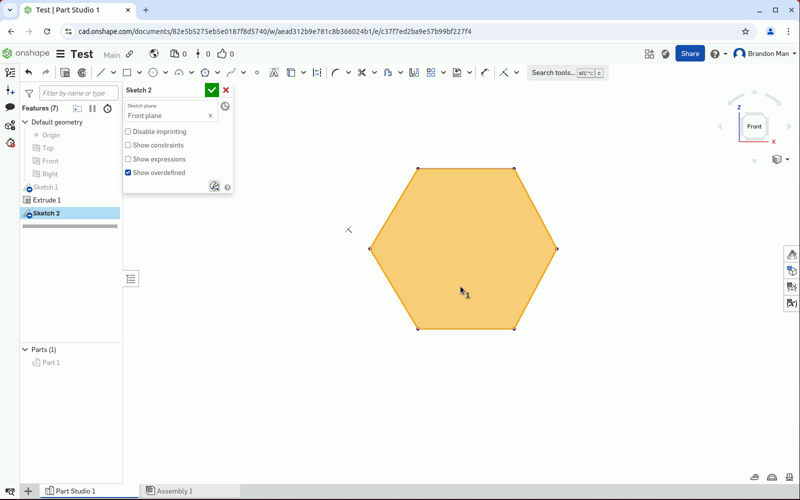
scroll(-6)
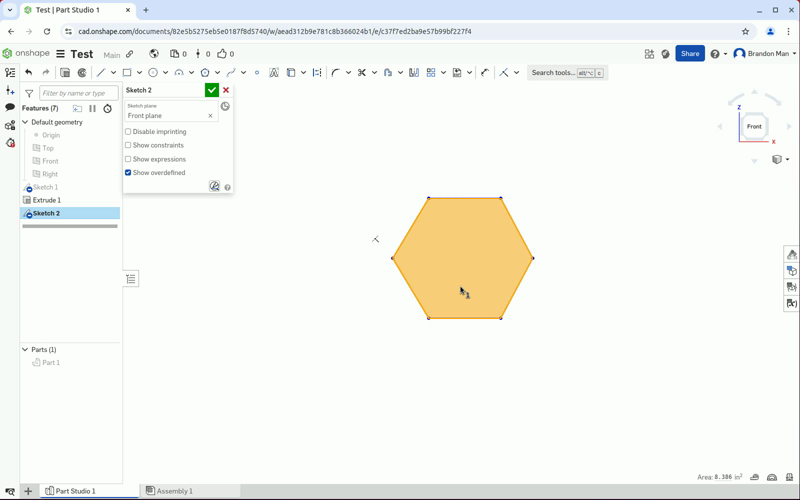
scroll(-6)
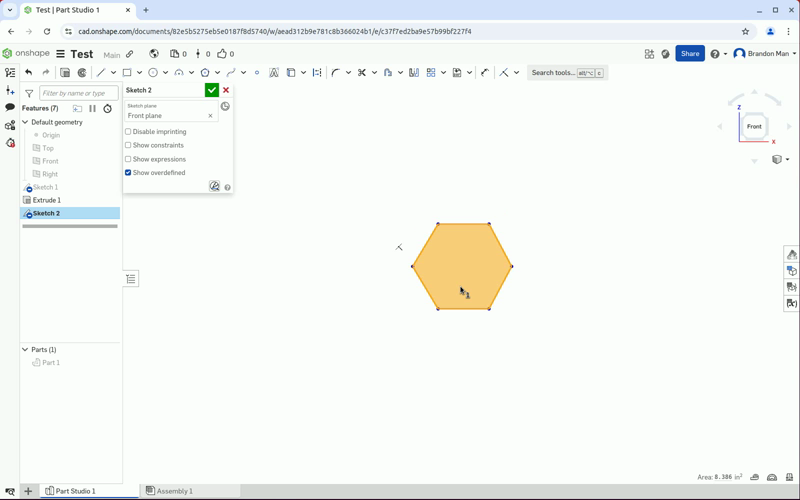
scroll(-6)
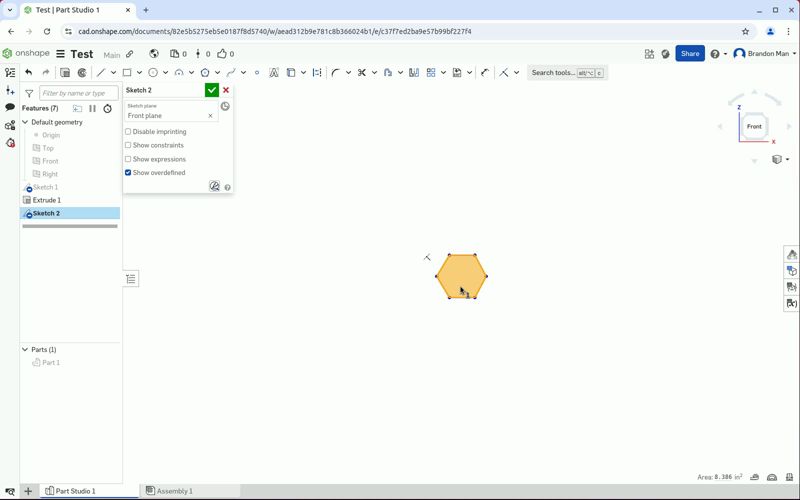
scroll(-6)
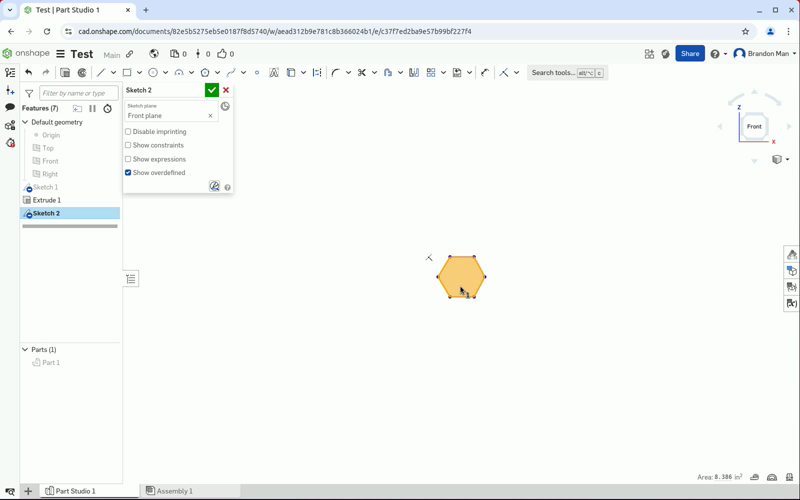
scroll(-6)
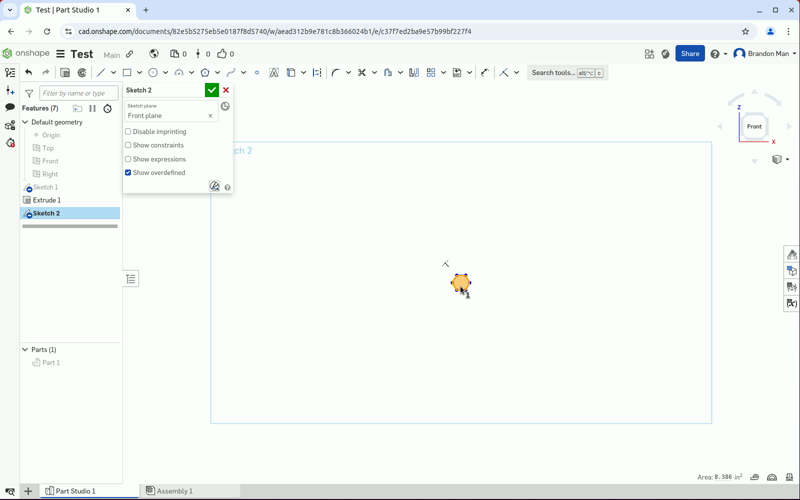
mouse_move(73, 352)
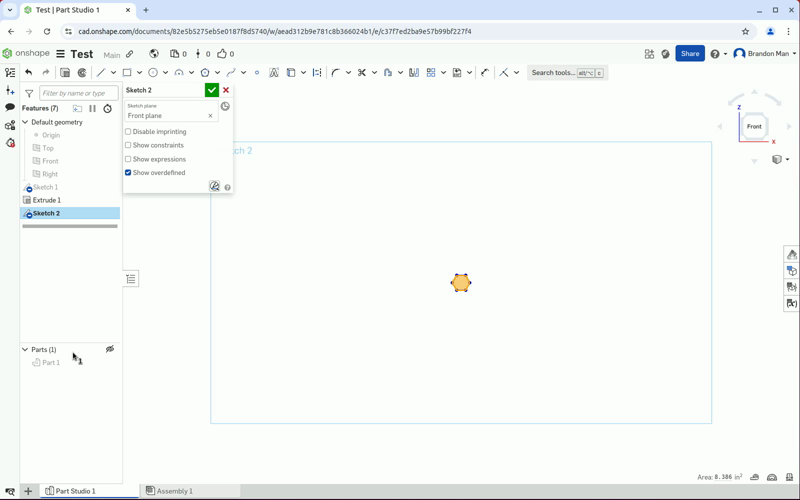
key(shift+y)
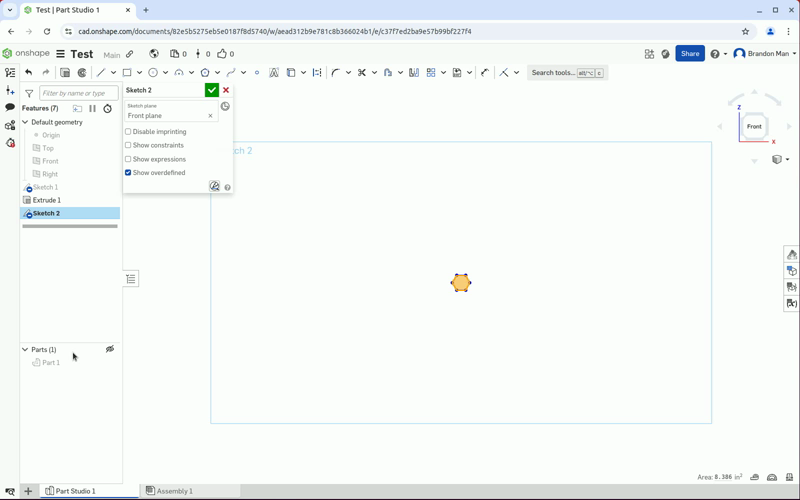
key(shift+e)
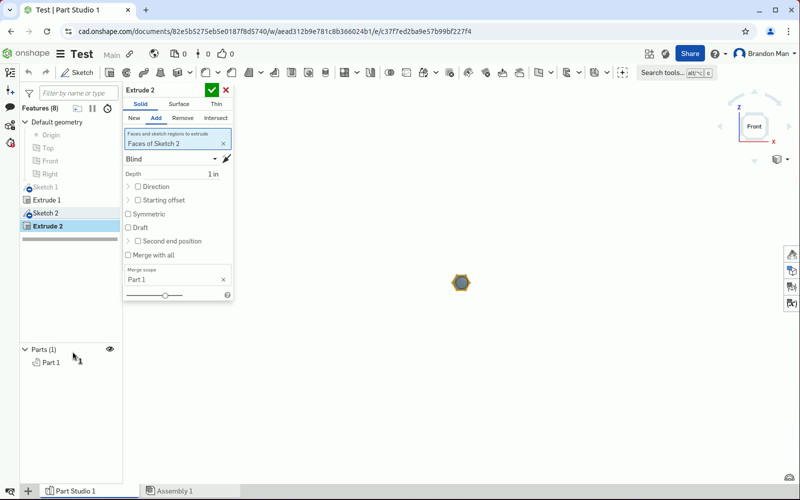
mouse_move(143, 106)
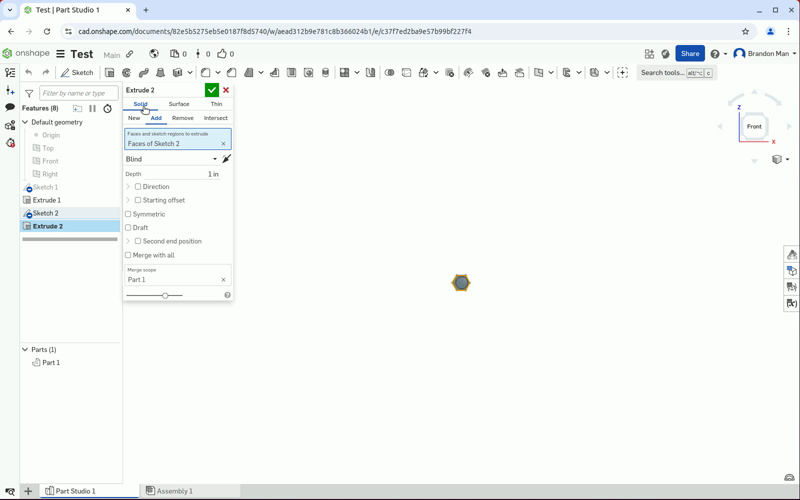
click(143, 106)
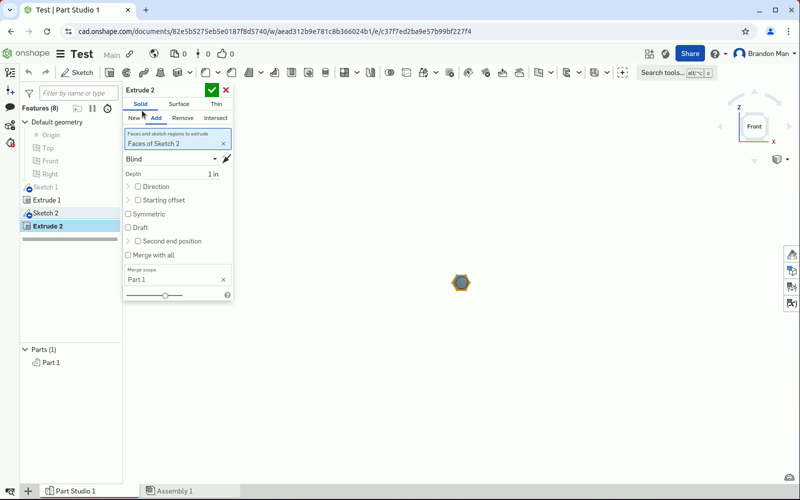
mouse_move(137, 120)
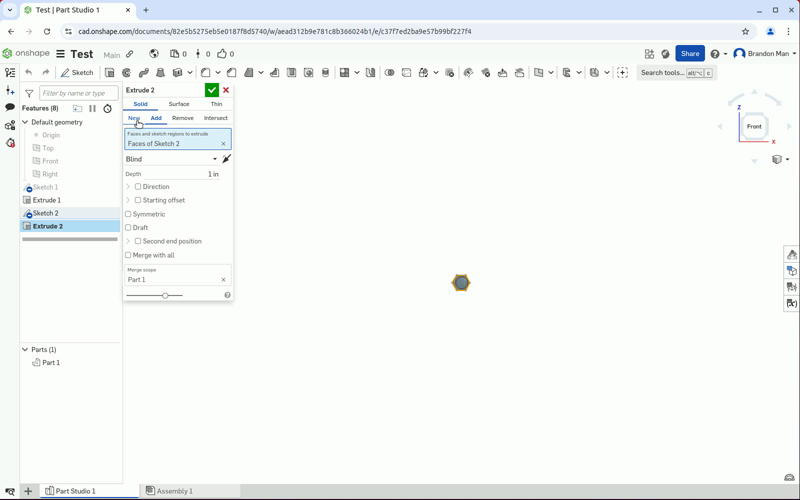
click(137, 120)
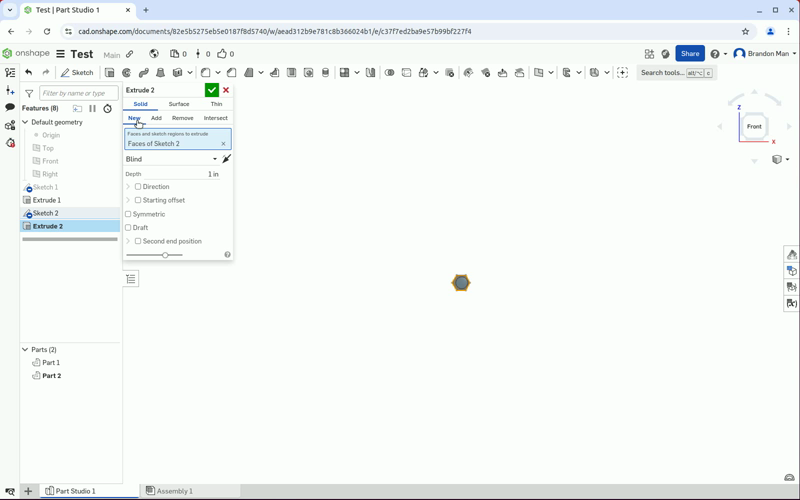
key(tab, 4)
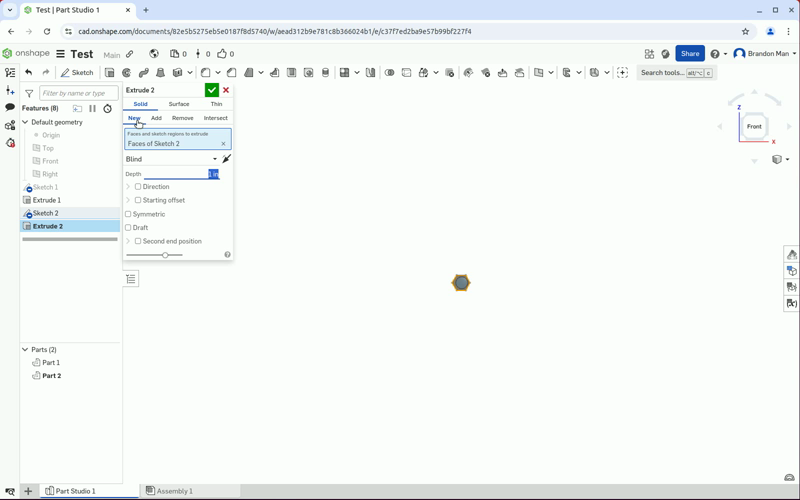
text(1.444)
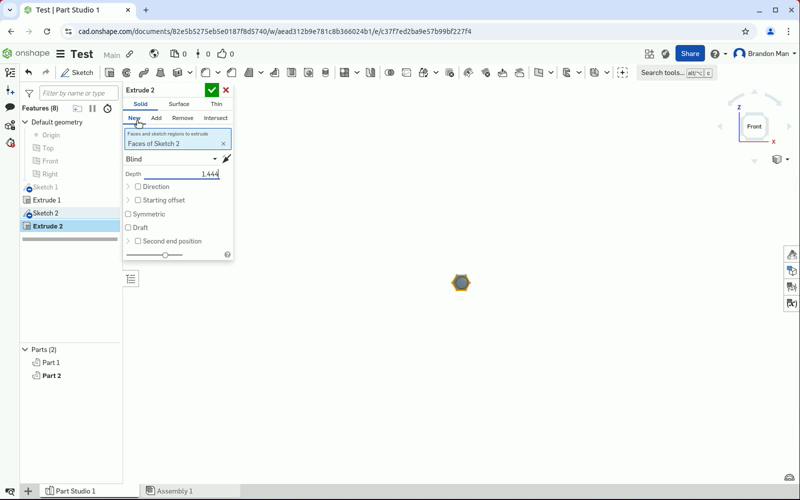
key(enter)
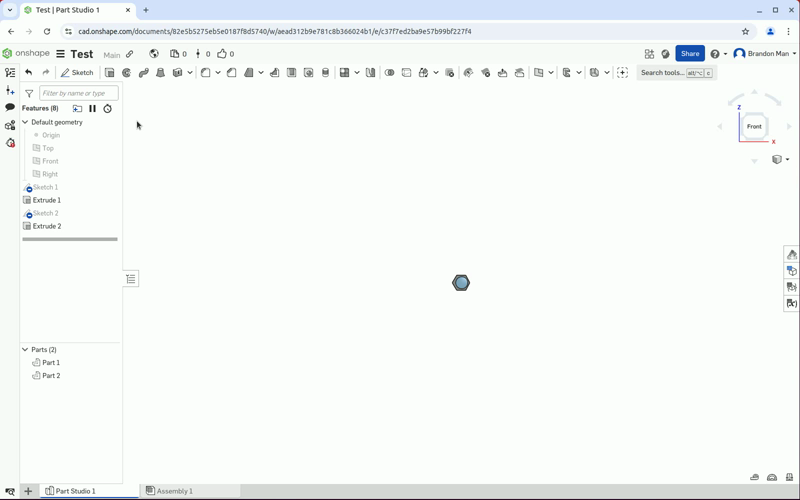
key(shift+h)
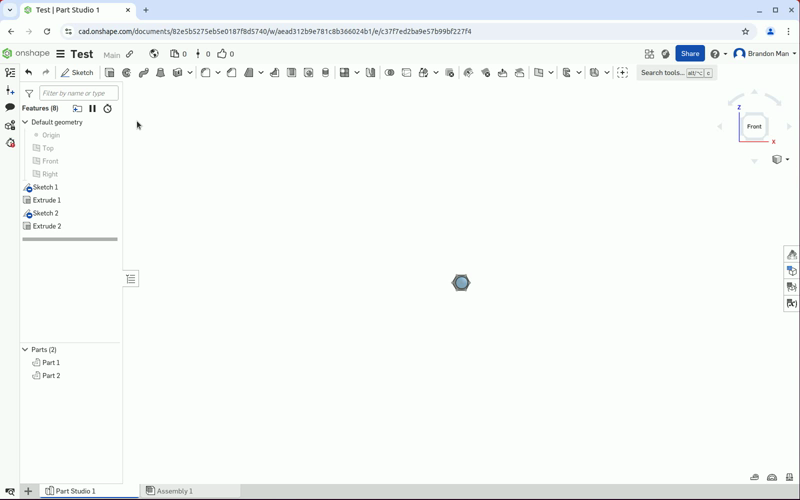
key(shift+h)
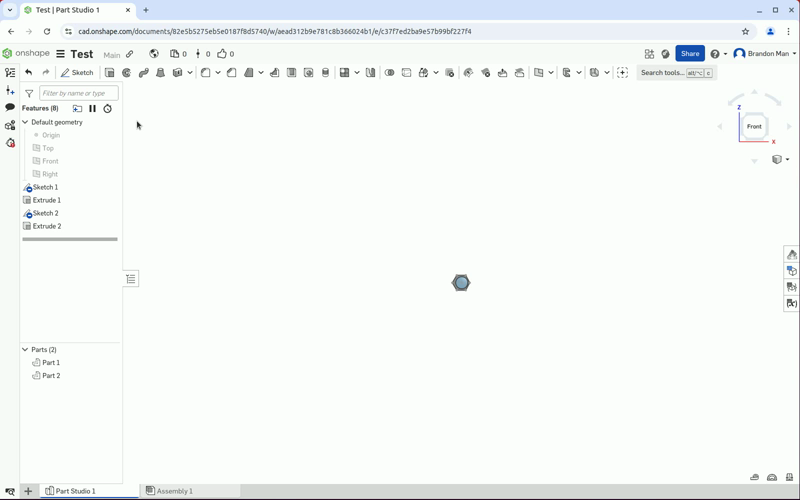
key(shift+7)
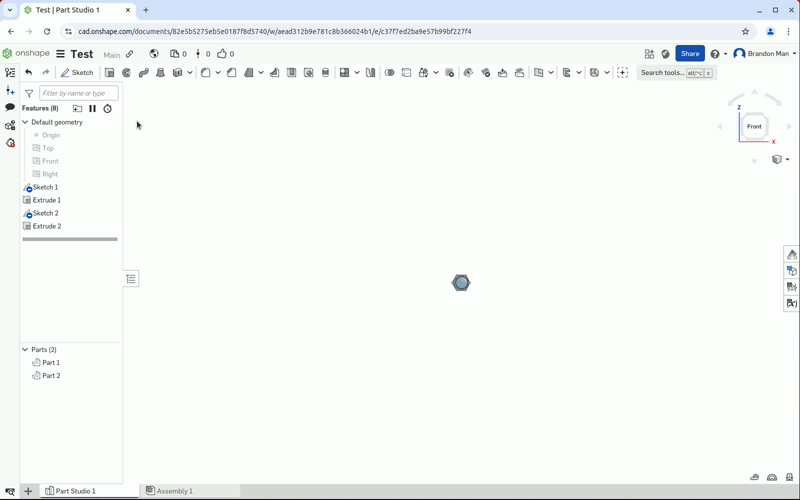
key(left, 2)
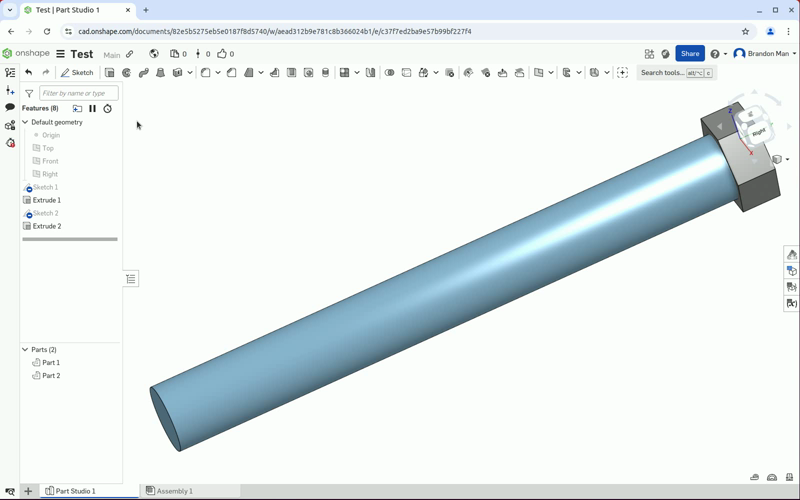
key(down, 2)
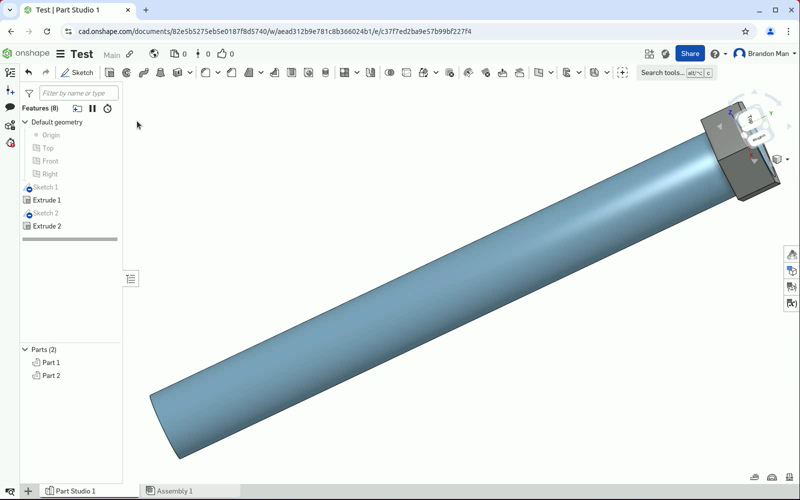
key(up, 2)
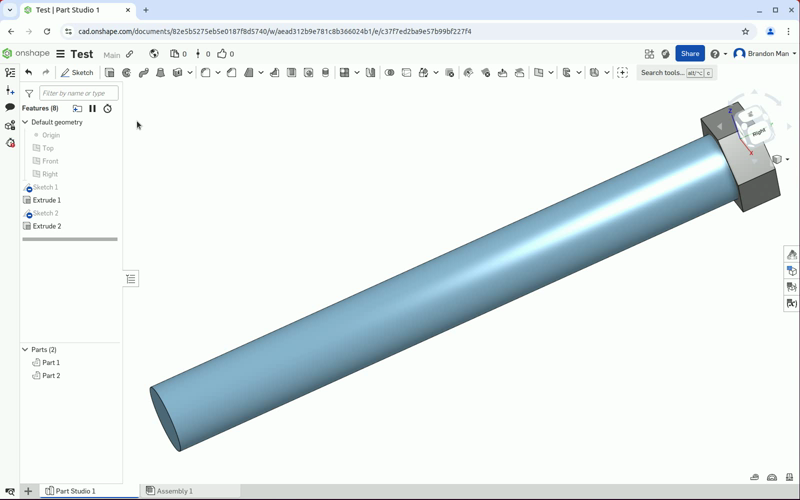
key(right, 2)
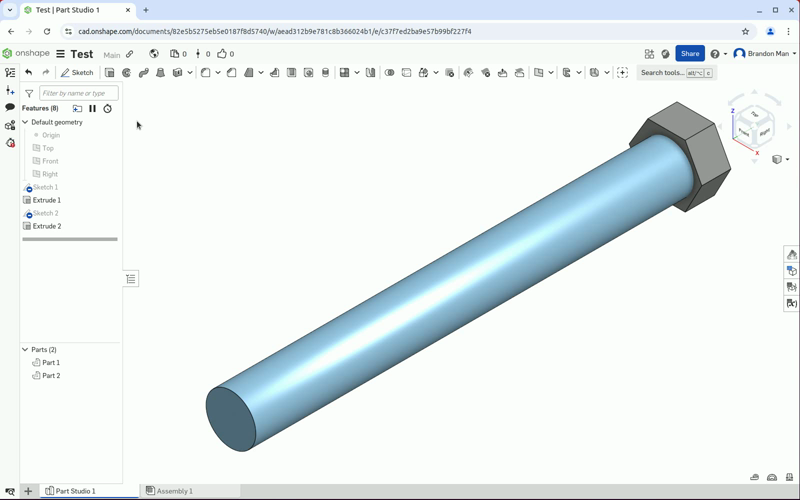
mouse_move(73, 189)
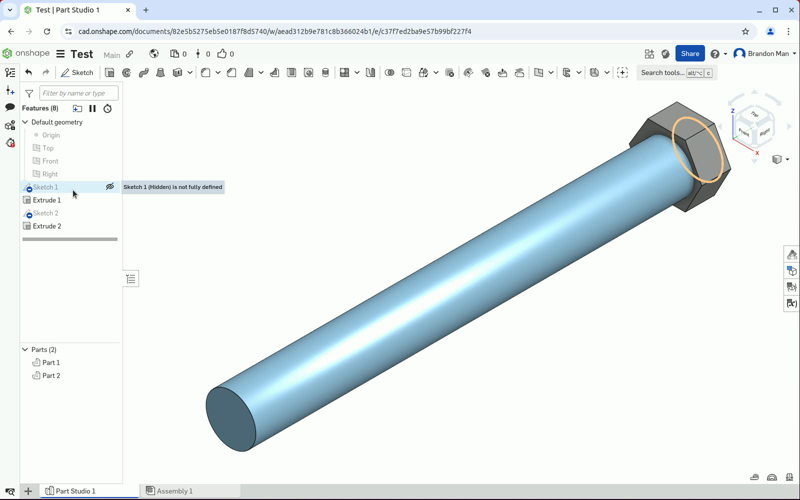
click(73, 189)